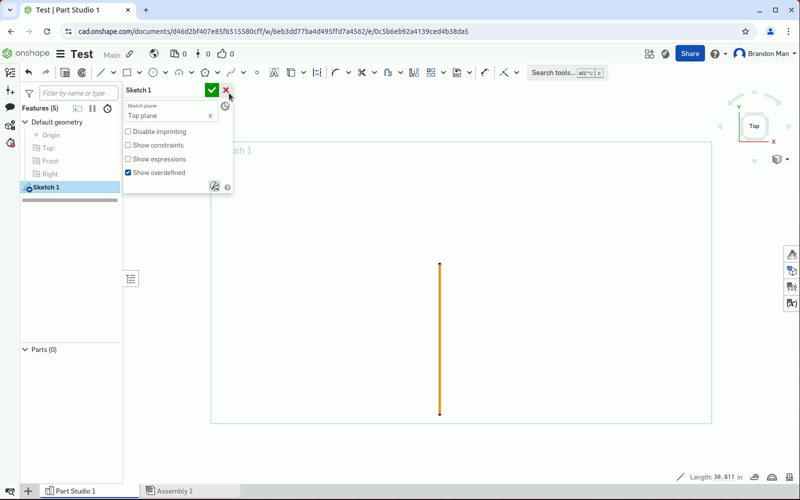
key(shift+h)
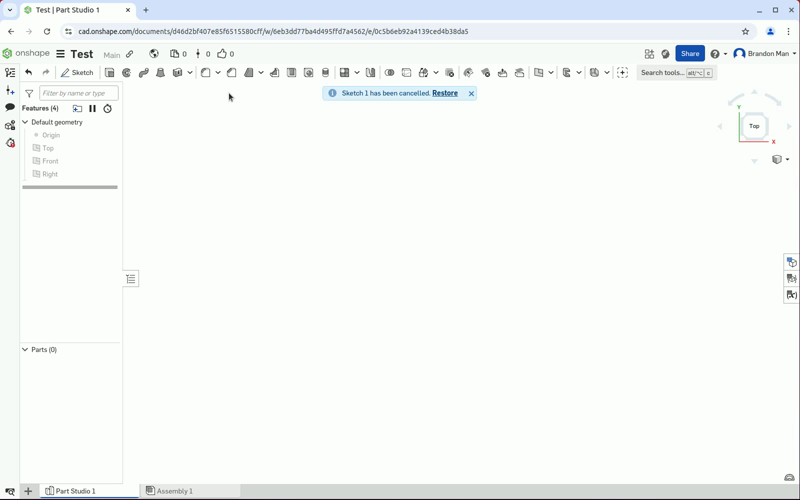
mouse_move(73, 352)
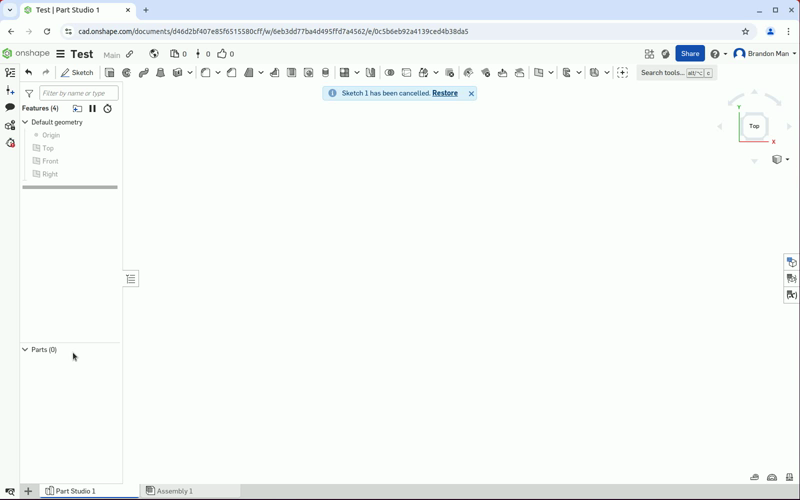
key(y)
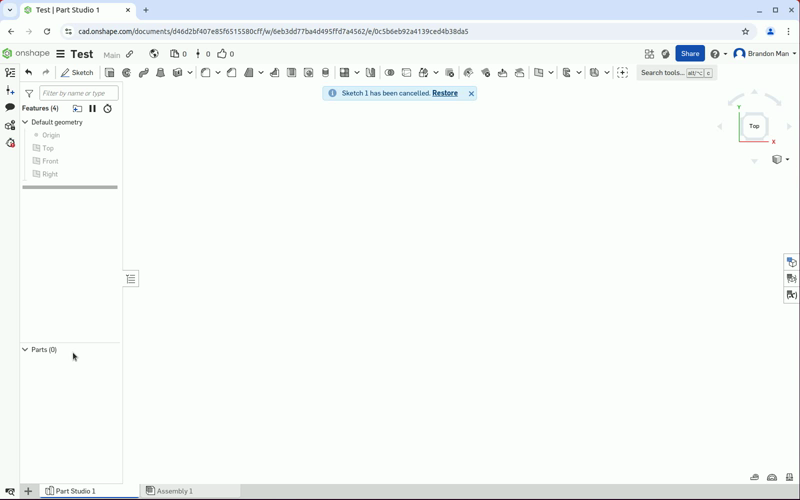
key(shift+p)
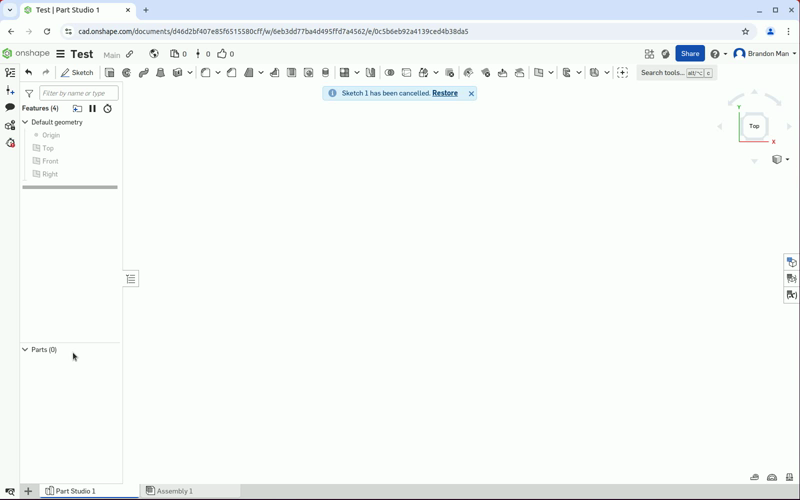
key(space)
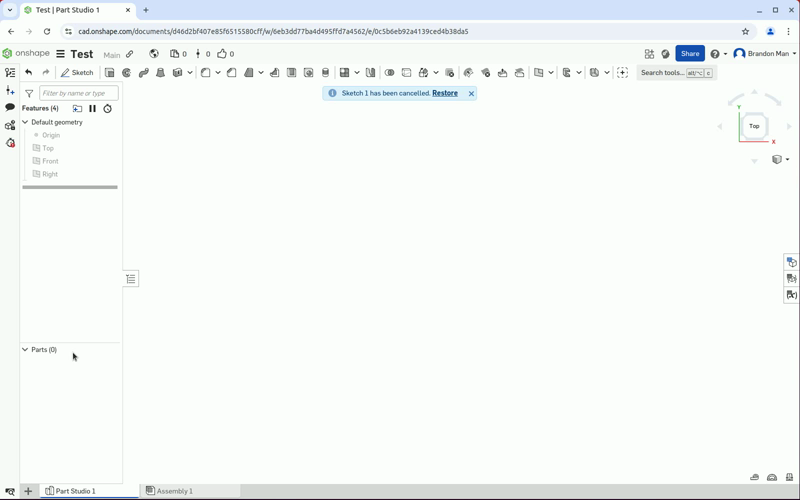
key_down(shift)
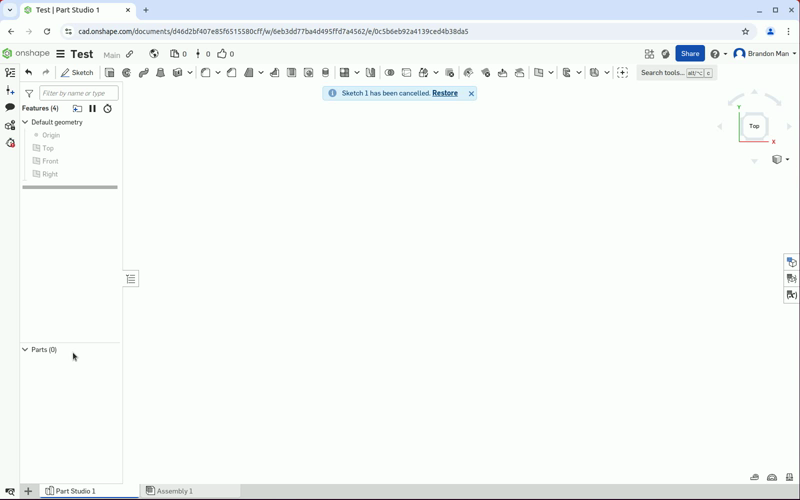
key(up)
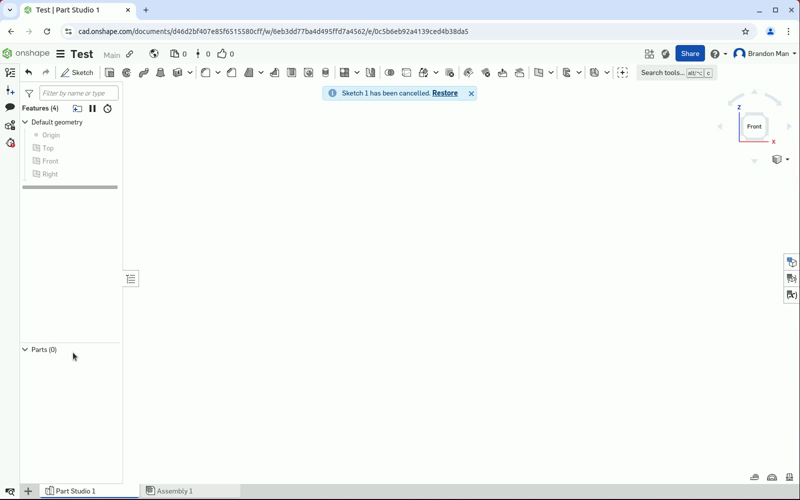
key_up(shift)
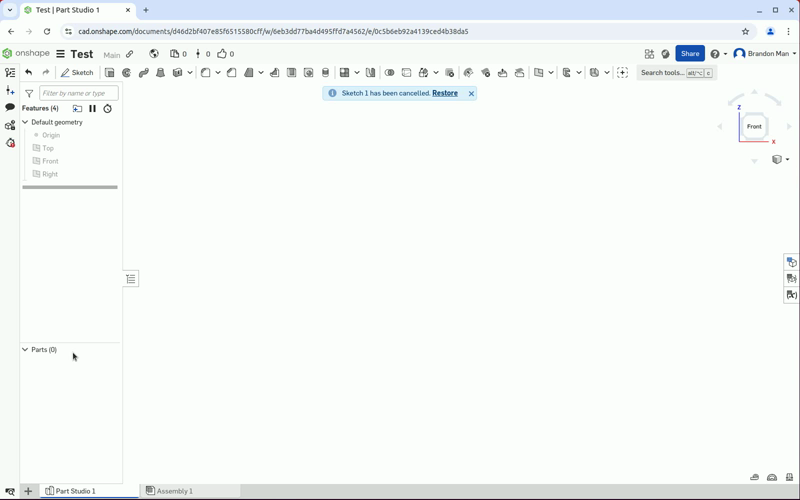
mouse_move(73, 352)
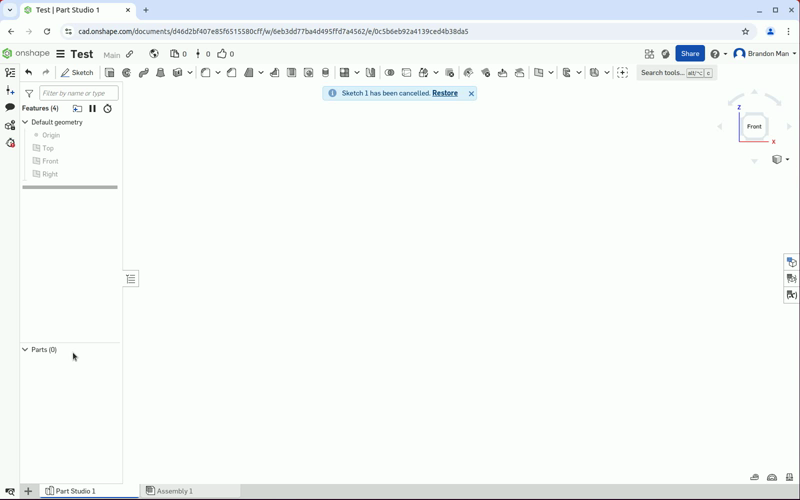
key(shift+y)
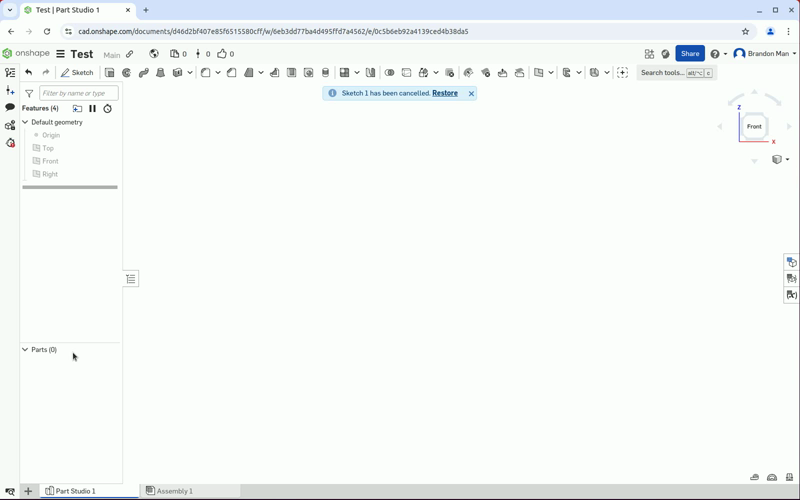
key(shift+s)
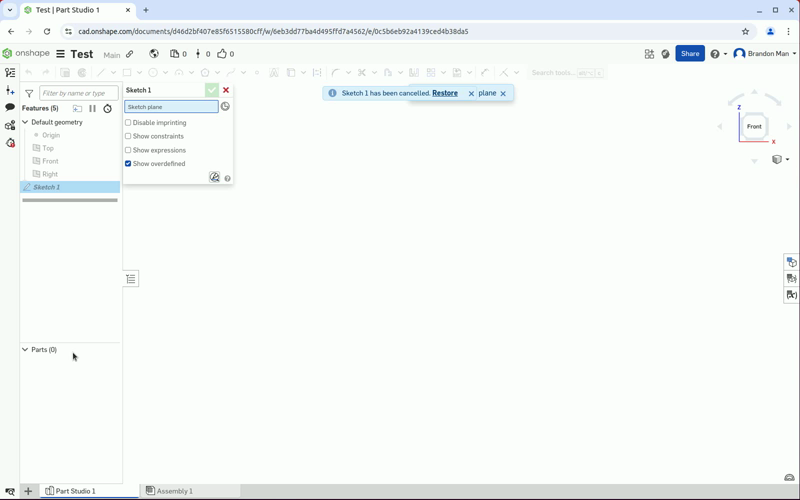
mouse_move(73, 163)
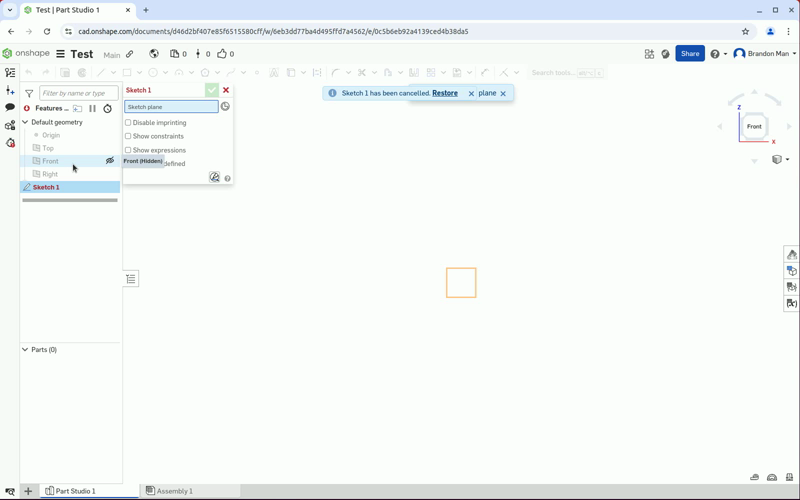
click(73, 163)
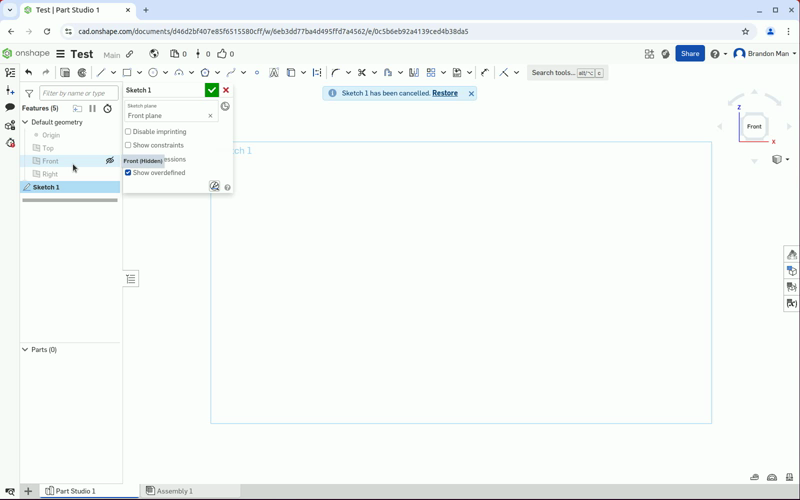
mouse_move(73, 352)
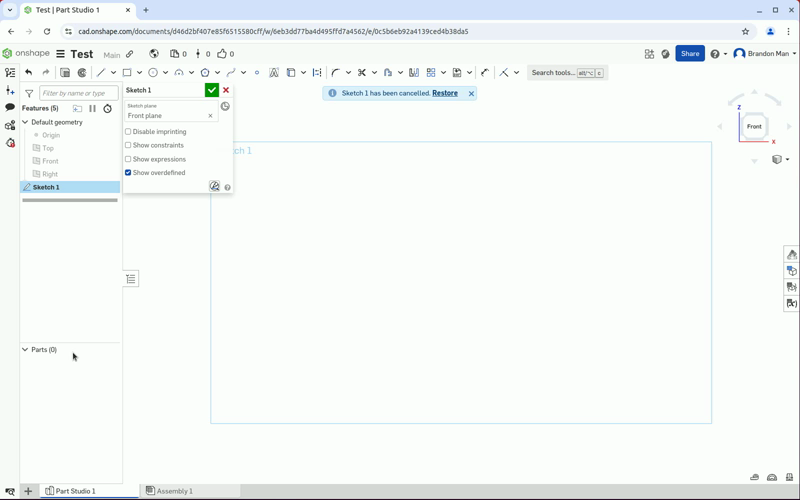
key(y)
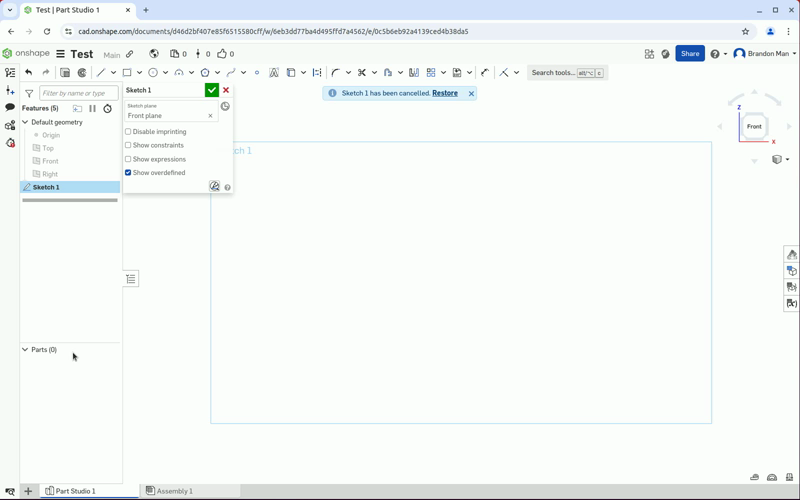
key(c)
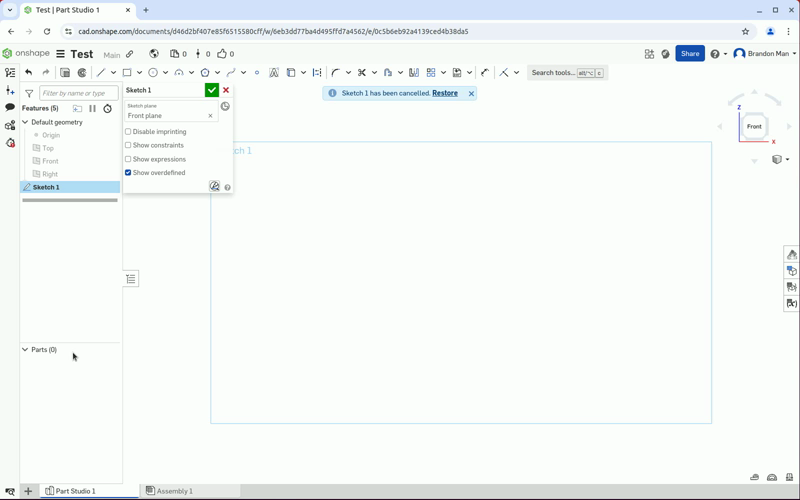
key_down(shift)
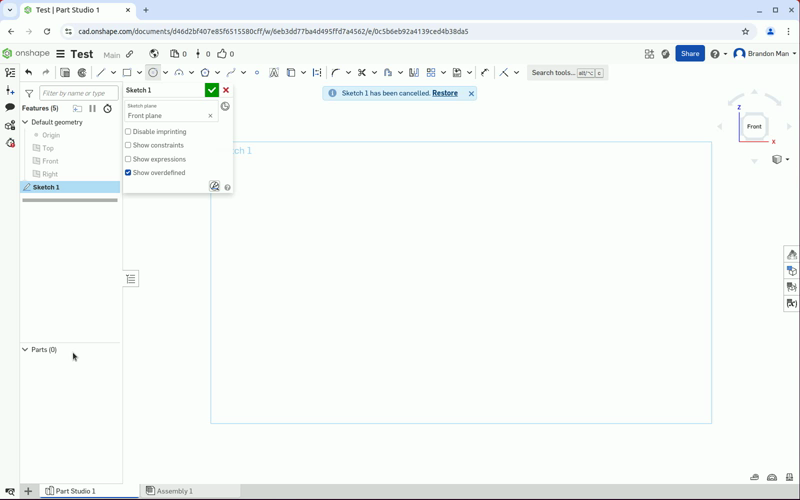
mouse_move(460, 282)
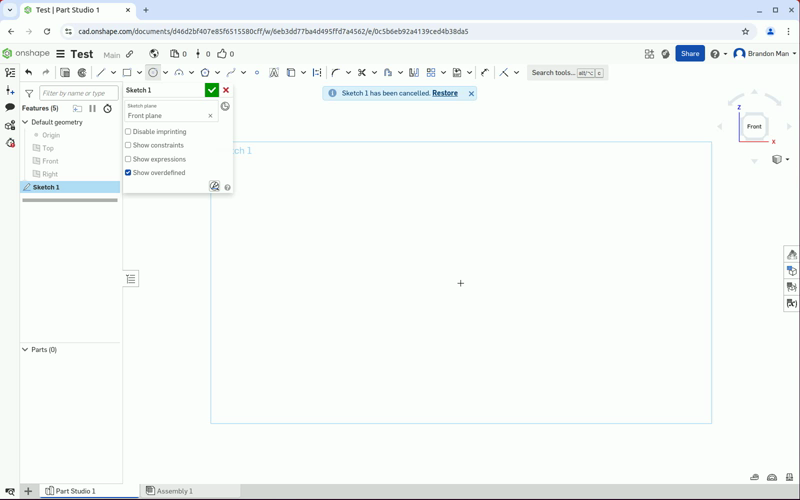
click(460, 282)
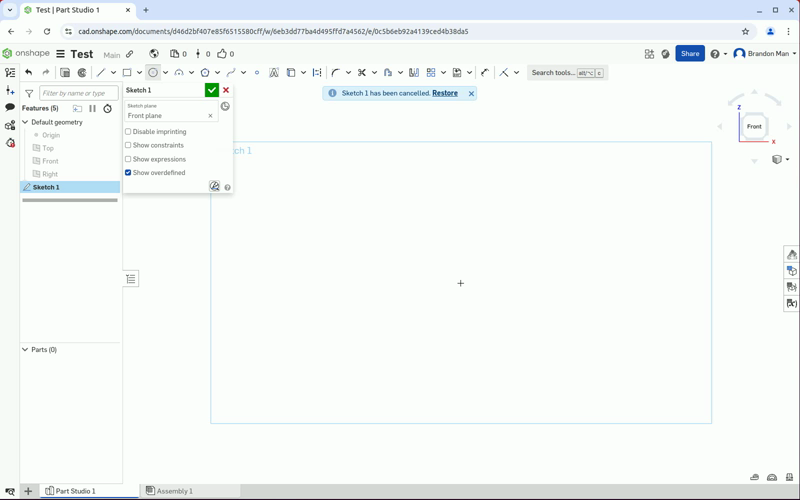
key_up(shift)
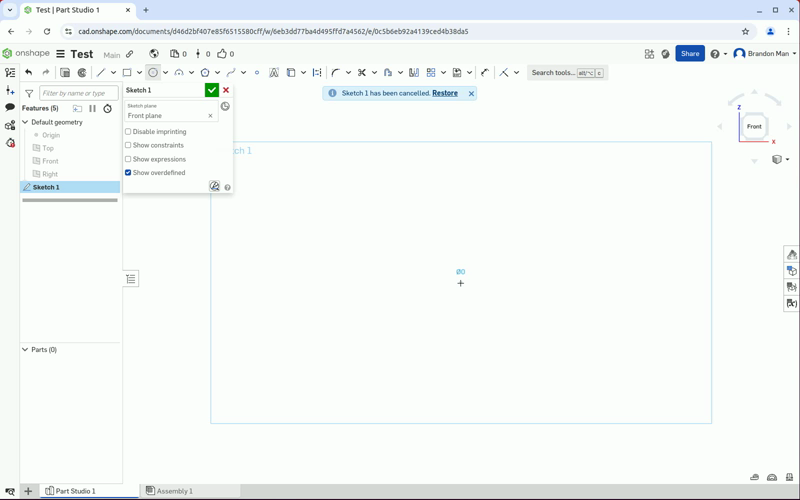
mouse_move(505, 282)
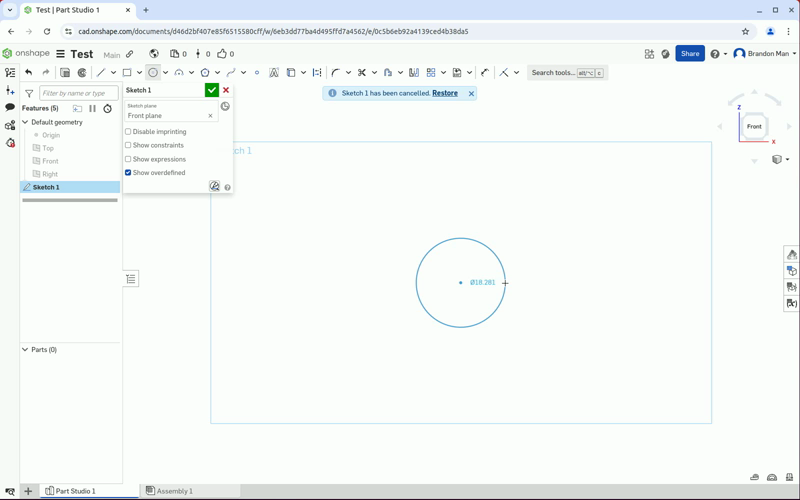
click(505, 282)
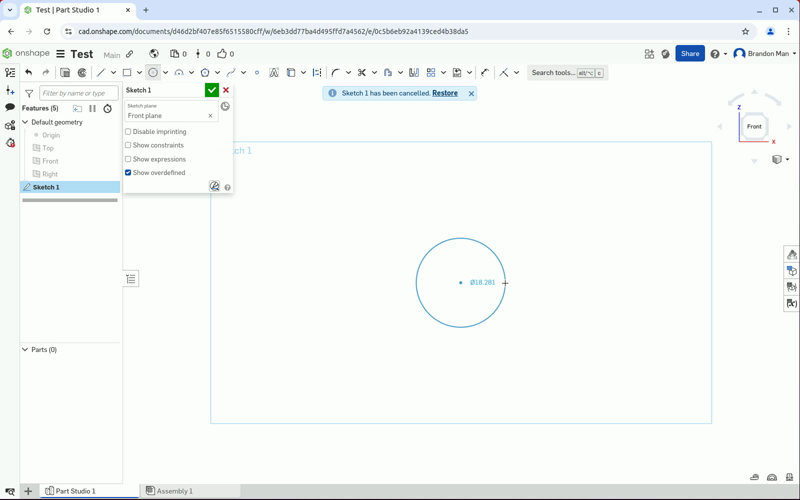
key(esc)
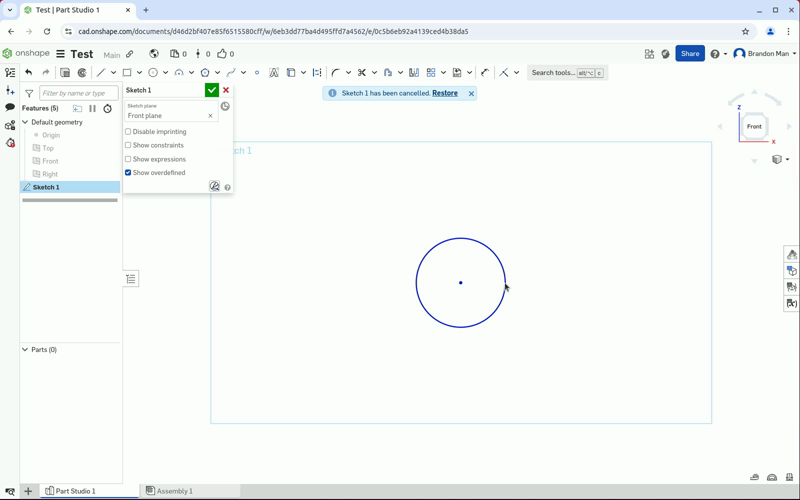
key(c)
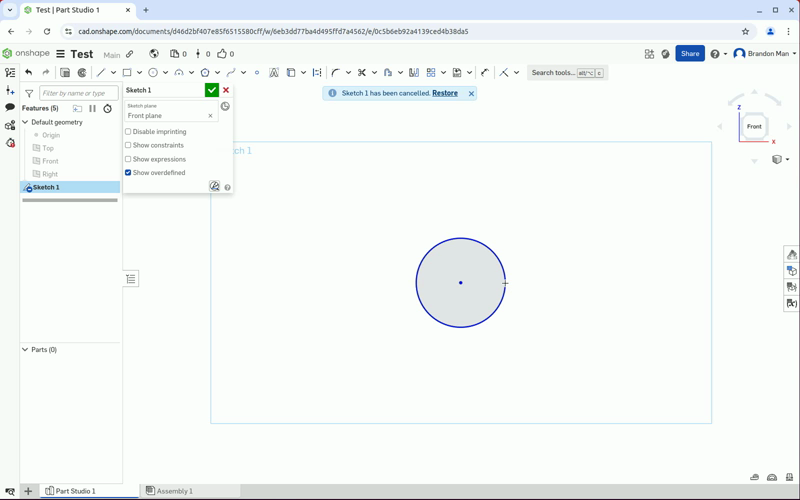
key_down(shift)
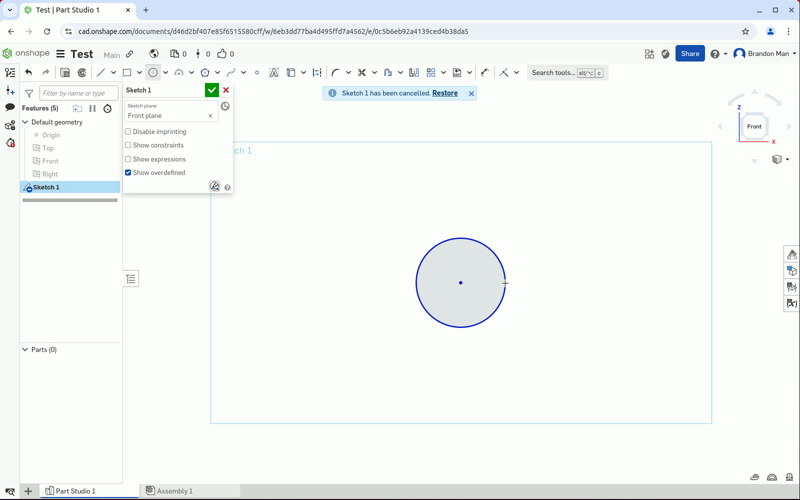
mouse_move(460, 282)
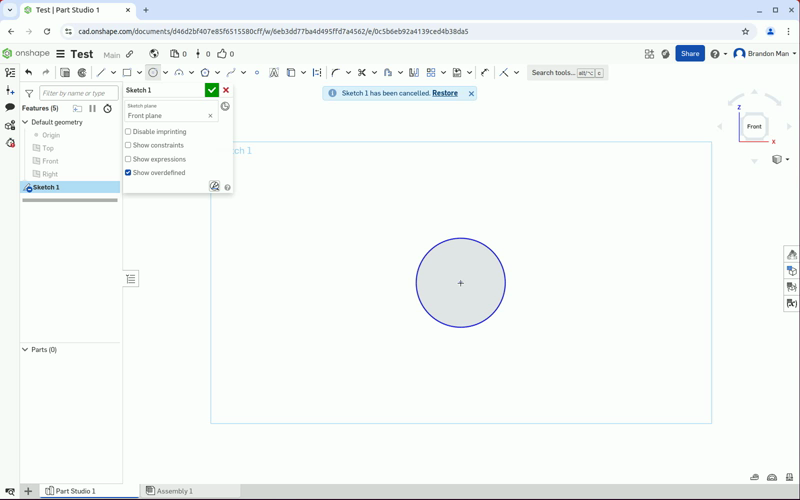
click(460, 282)
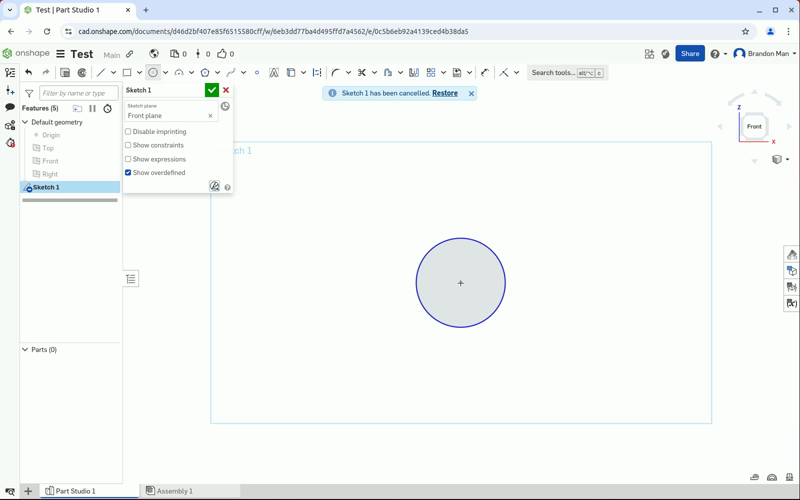
key_up(shift)
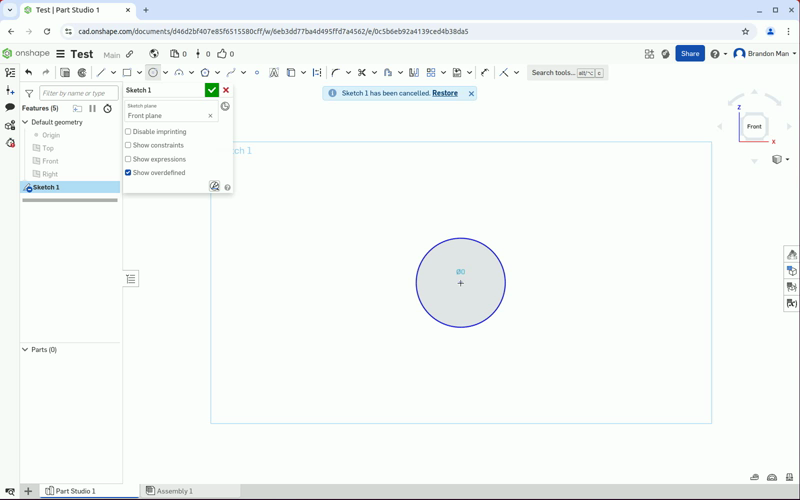
mouse_move(478, 282)
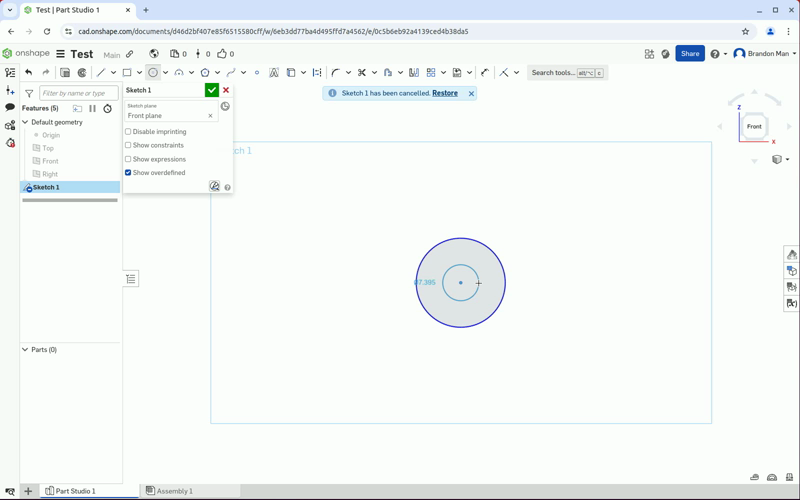
click(478, 282)
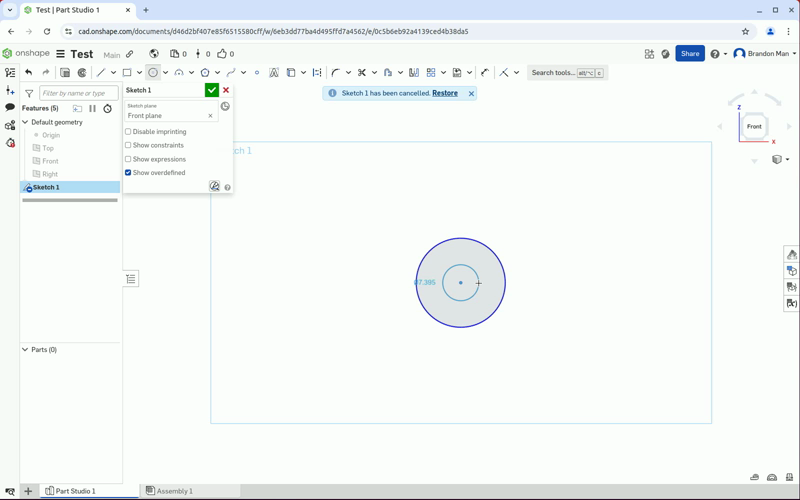
key(esc)
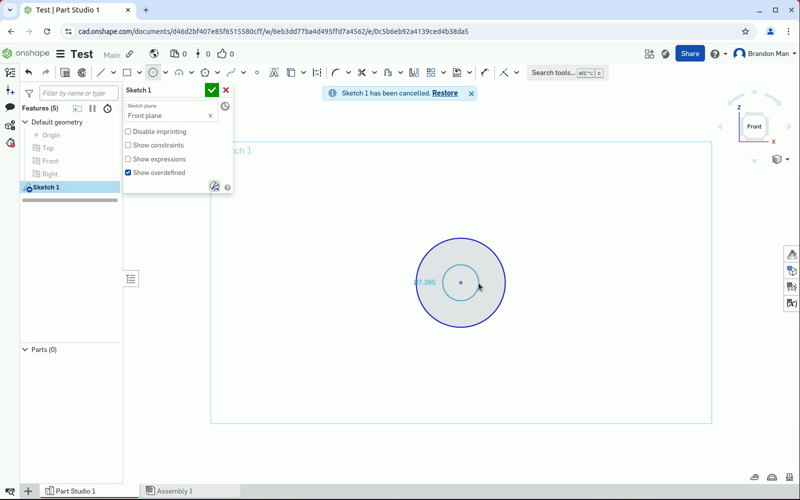
mouse_move(486, 277)
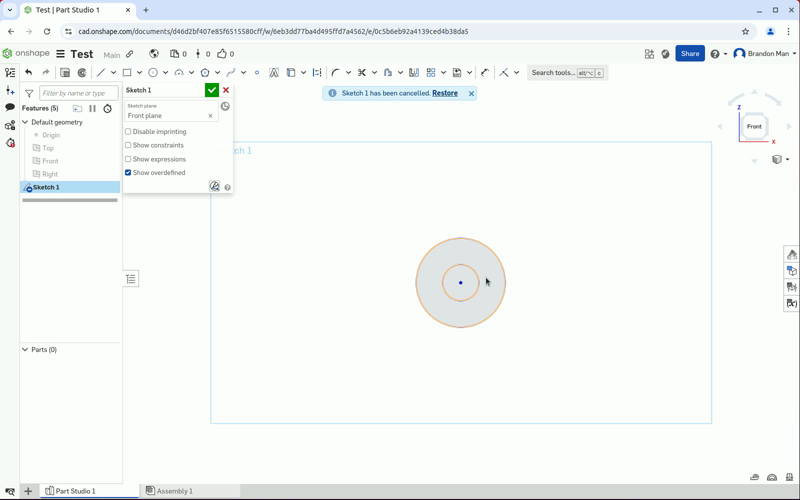
click(486, 277)
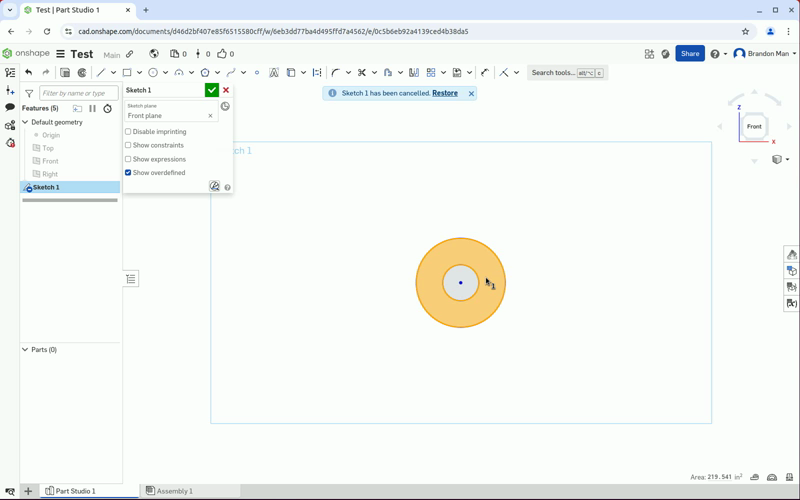
mouse_move(73, 352)
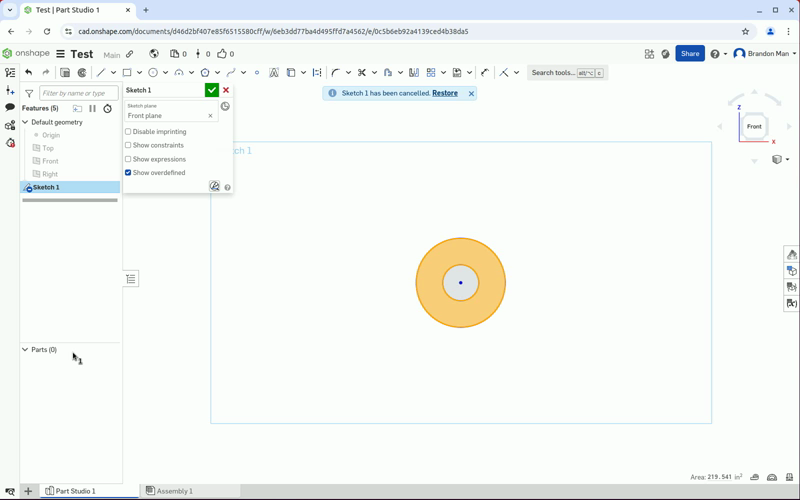
key(shift+y)
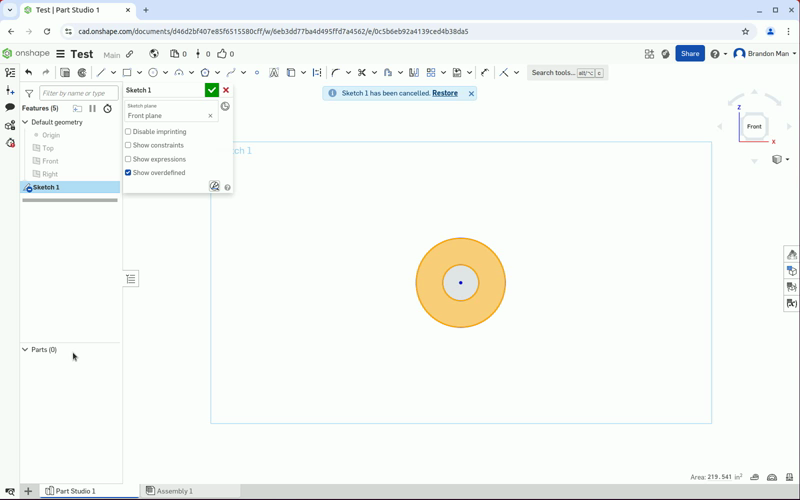
key(shift+e)
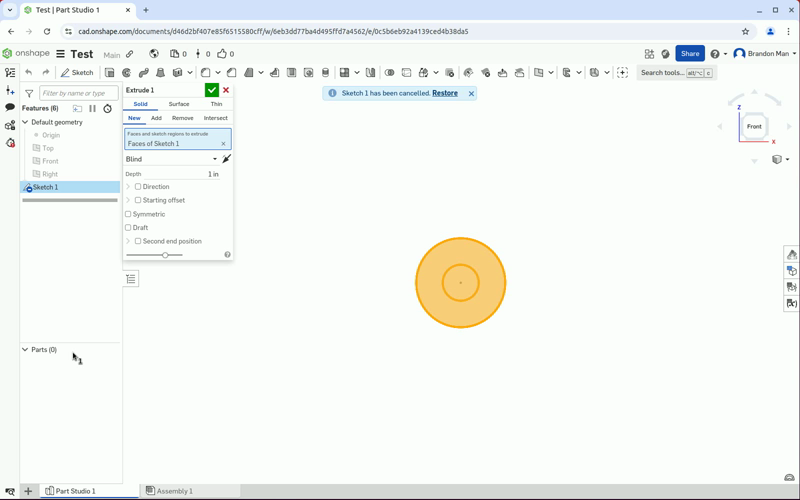
mouse_move(143, 106)
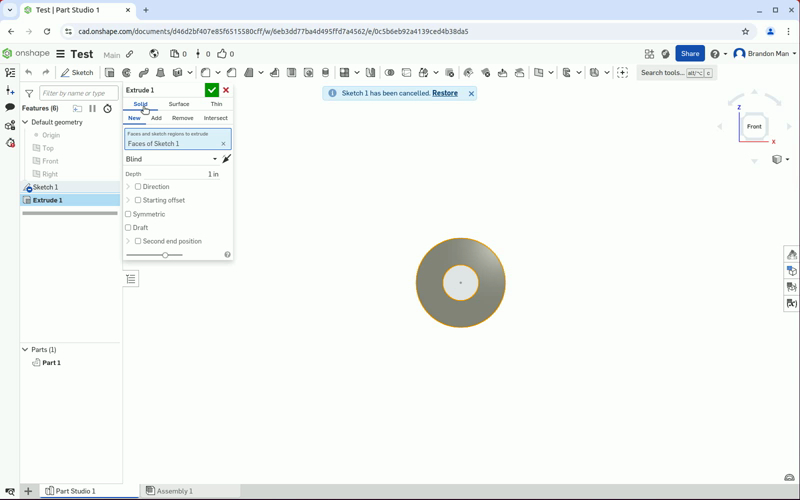
click(143, 106)
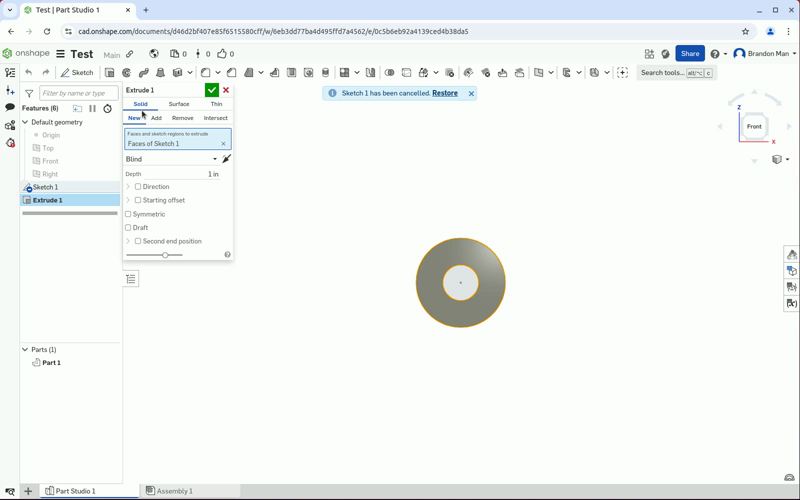
mouse_move(137, 120)
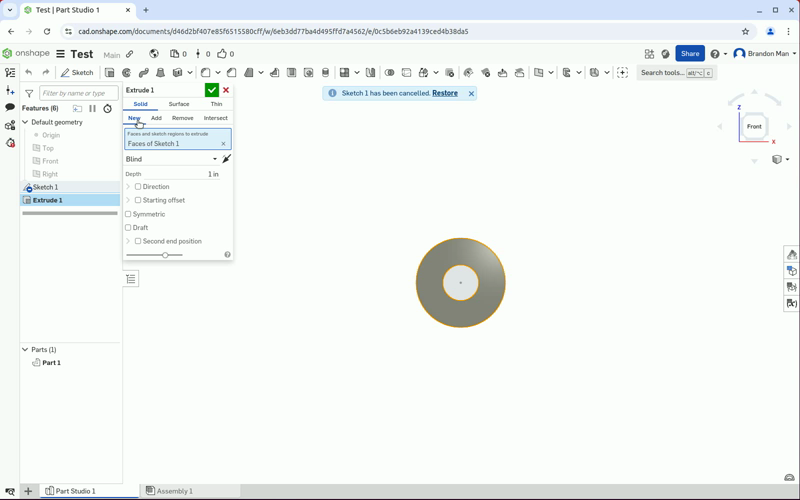
click(137, 120)
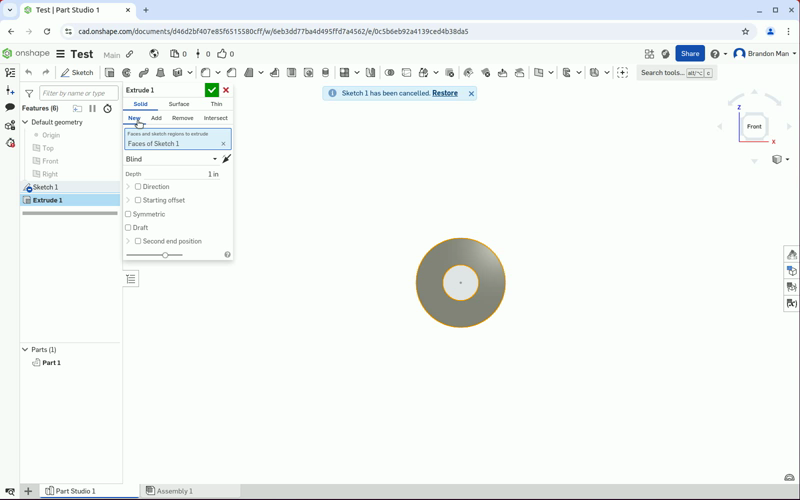
key(tab, 4)
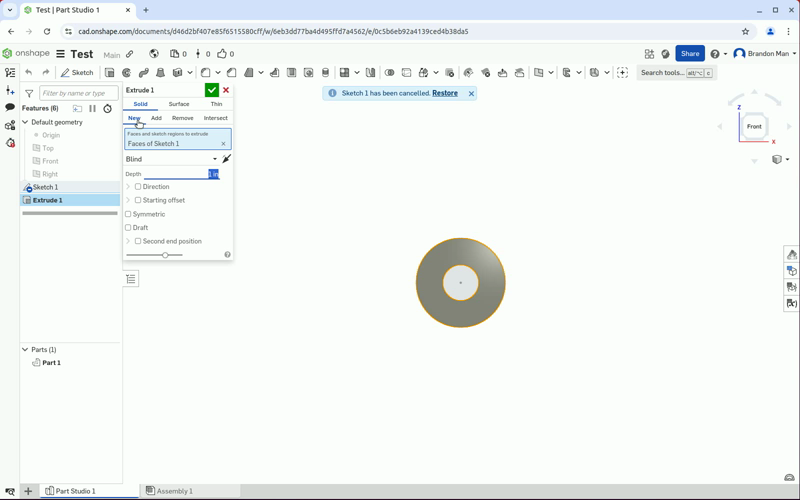
text(3.611)
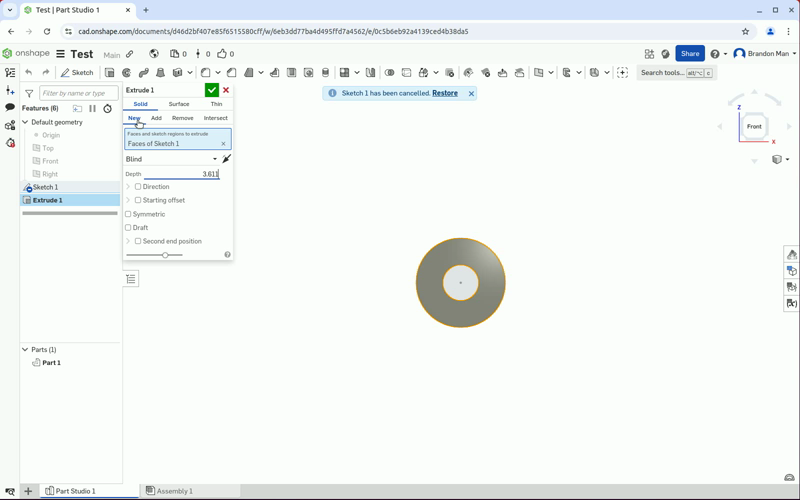
key(enter)
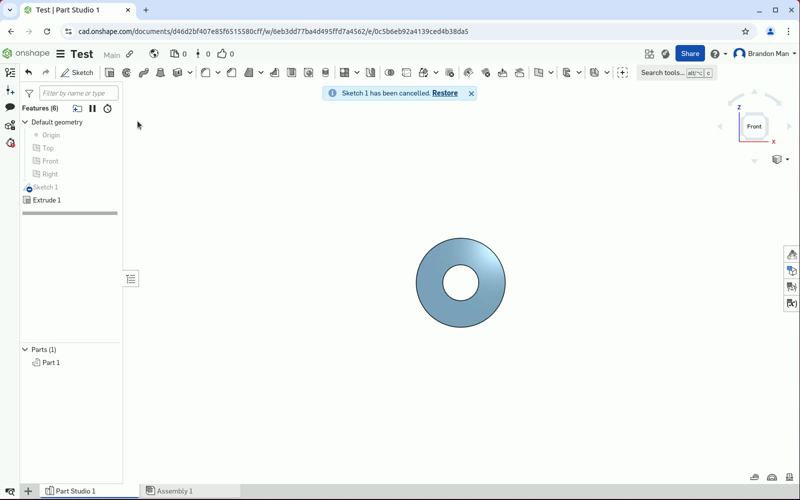
key(shift+h)
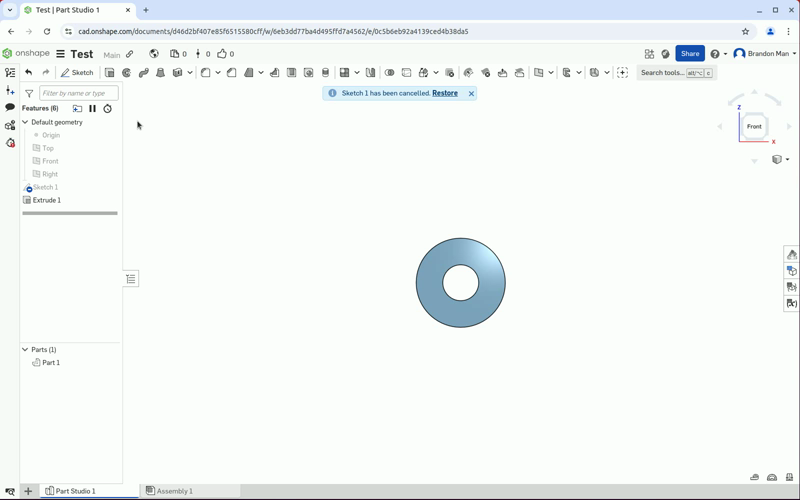
key(shift+h)
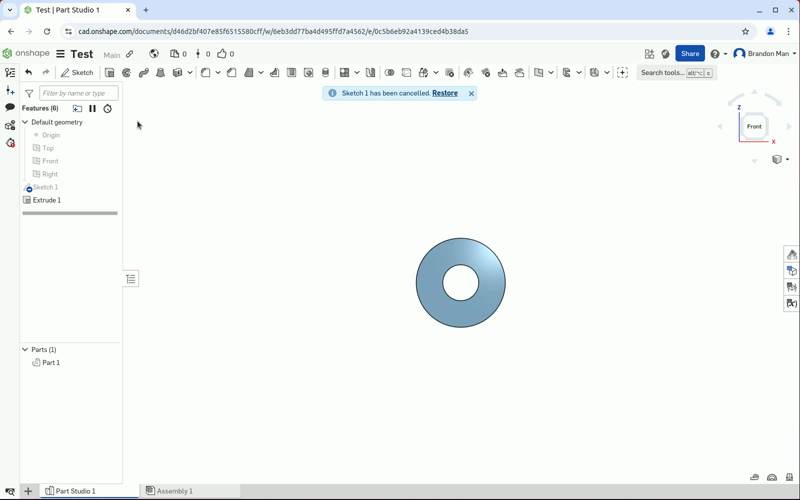
mouse_move(73, 189)
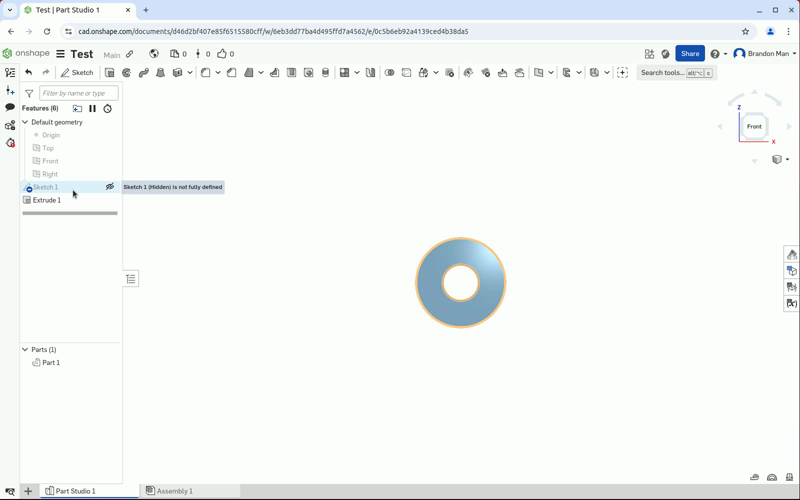
click(73, 189)
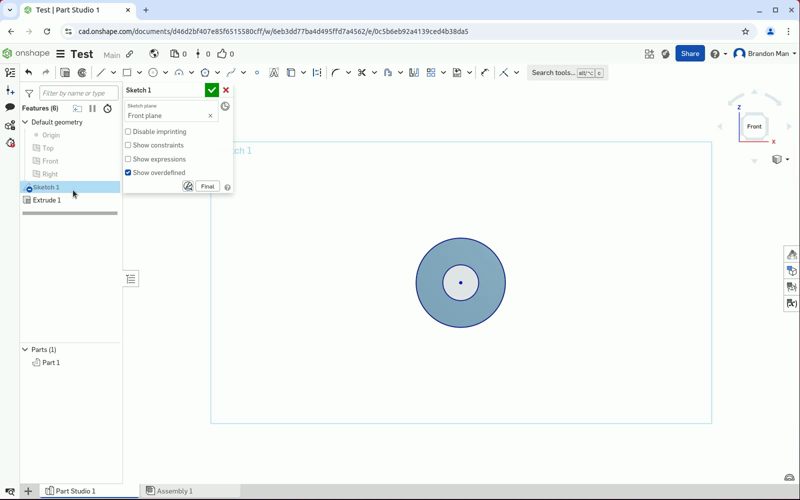
mouse_move(229, 92)
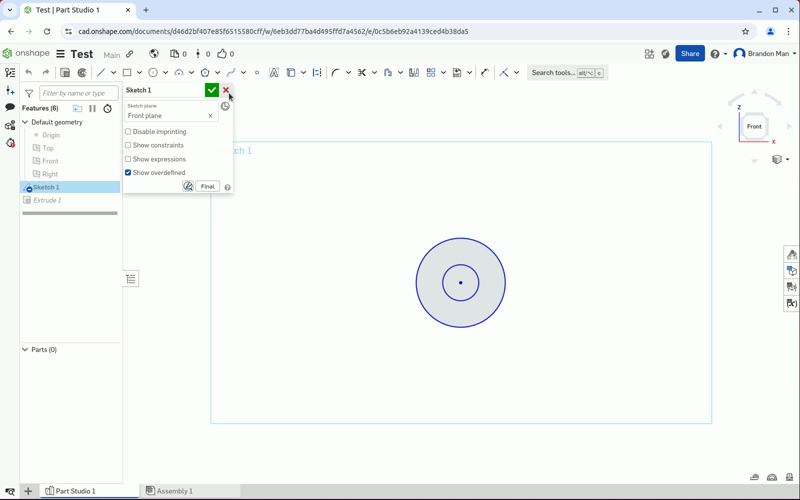
click(229, 92)
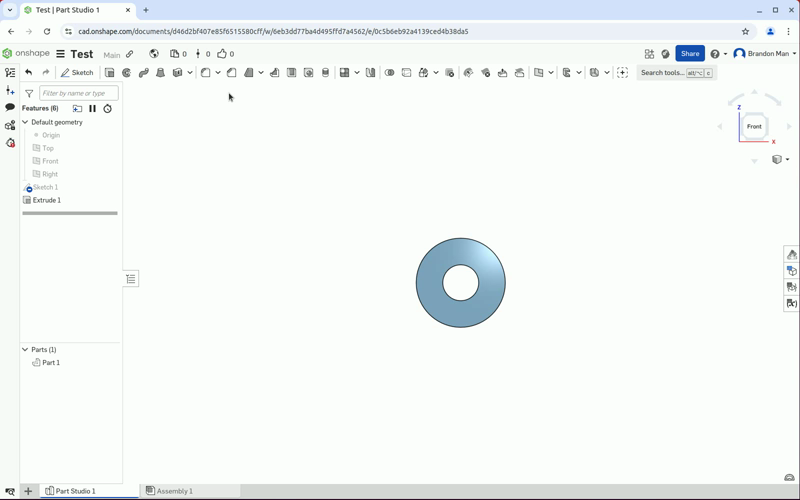
mouse_move(541, 75)
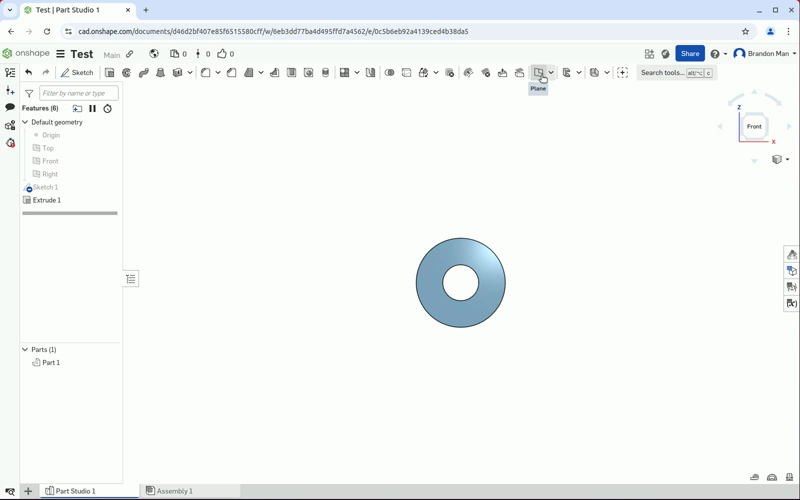
click(541, 75)
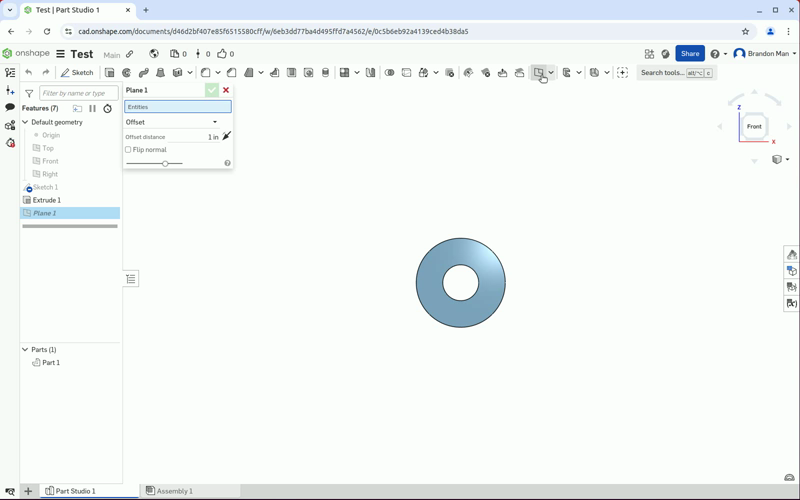
mouse_move(73, 163)
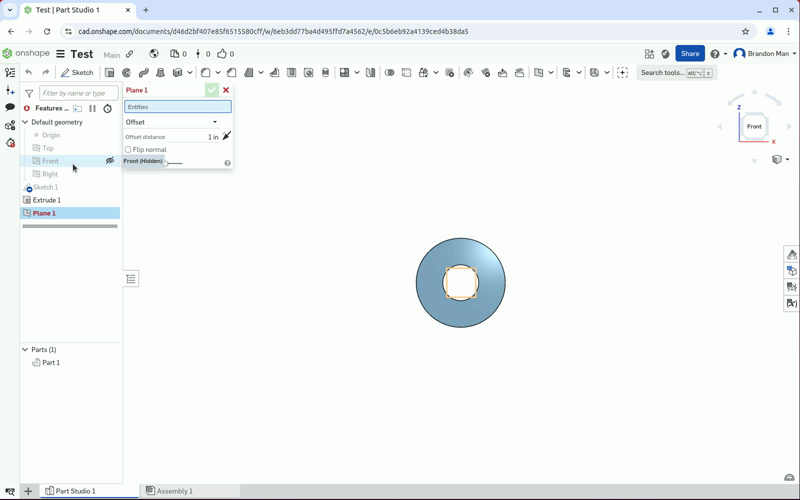
click(73, 163)
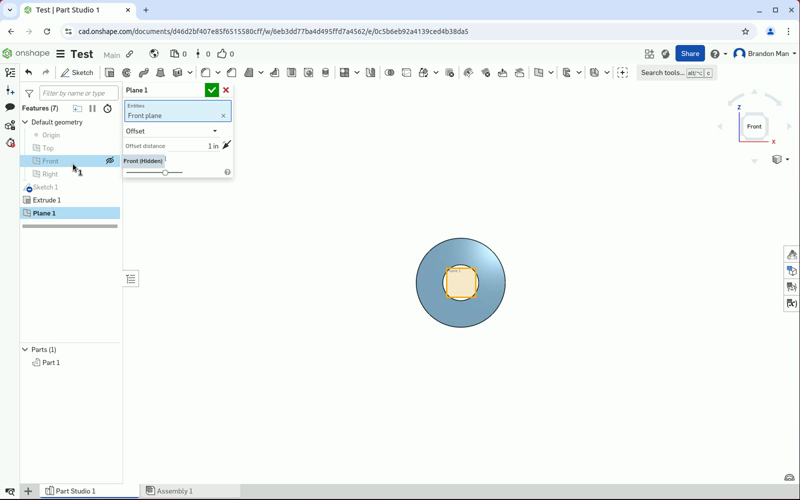
key(tab, 2)
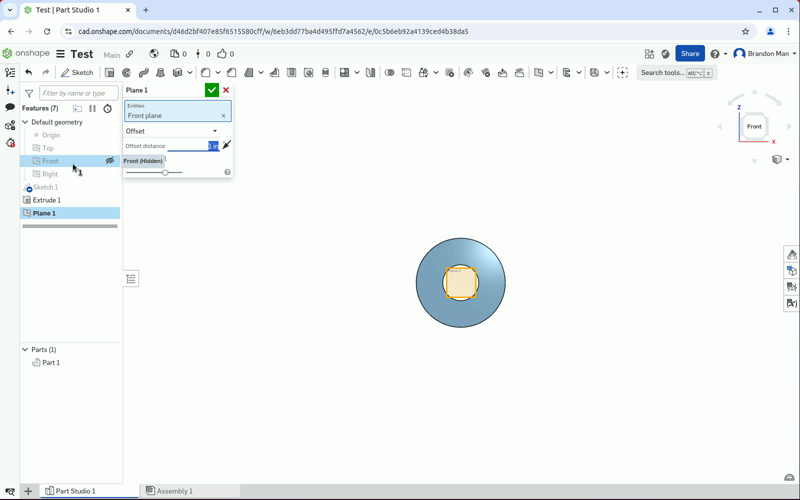
text(3.605)
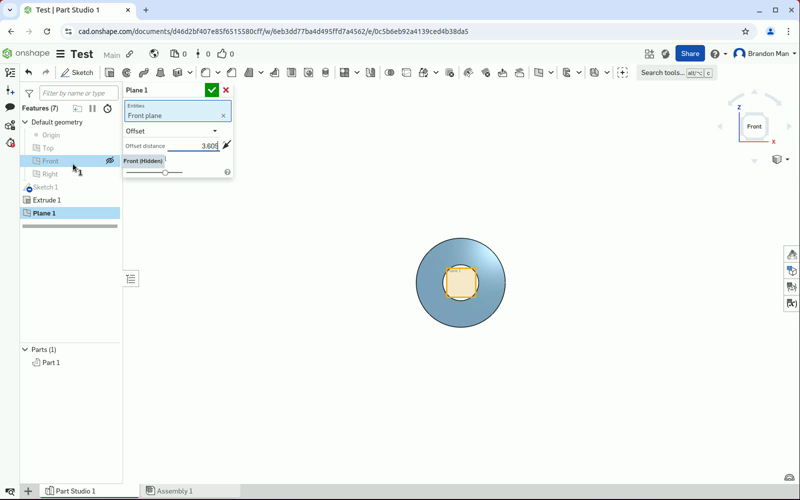
key(enter, 2)
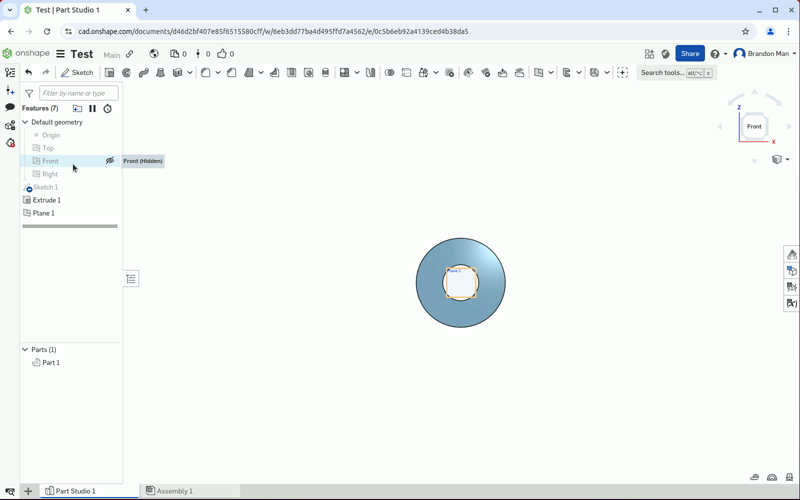
key(shift+s)
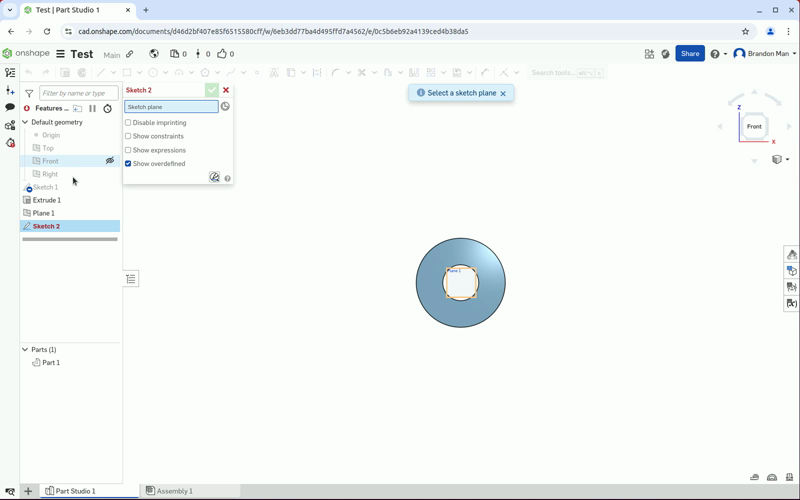
mouse_move(73, 215)
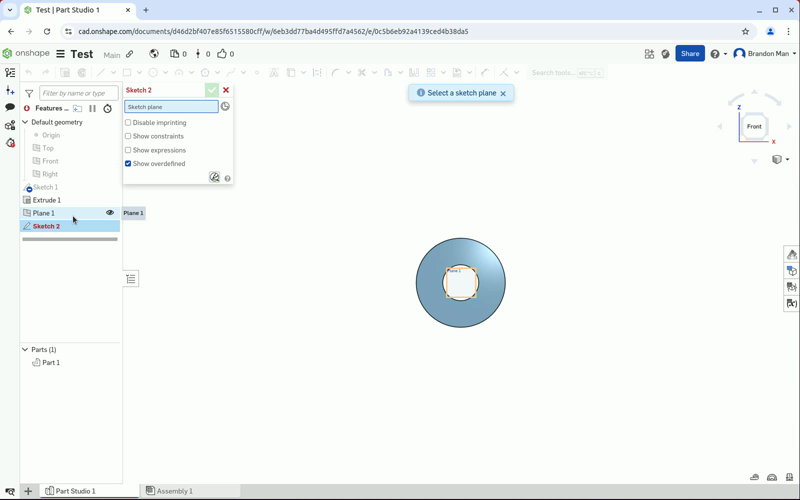
click(73, 215)
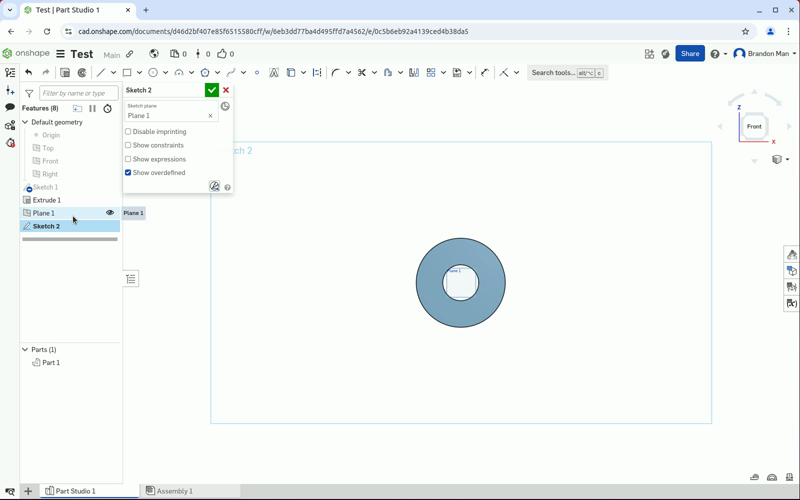
mouse_move(73, 352)
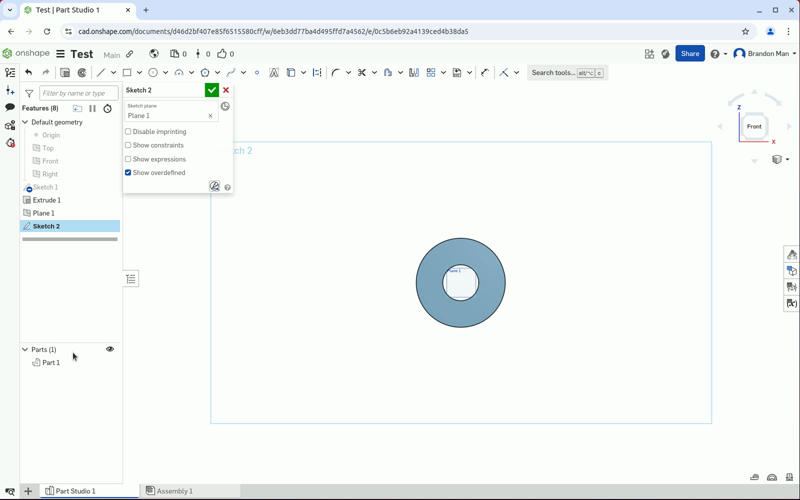
key(y)
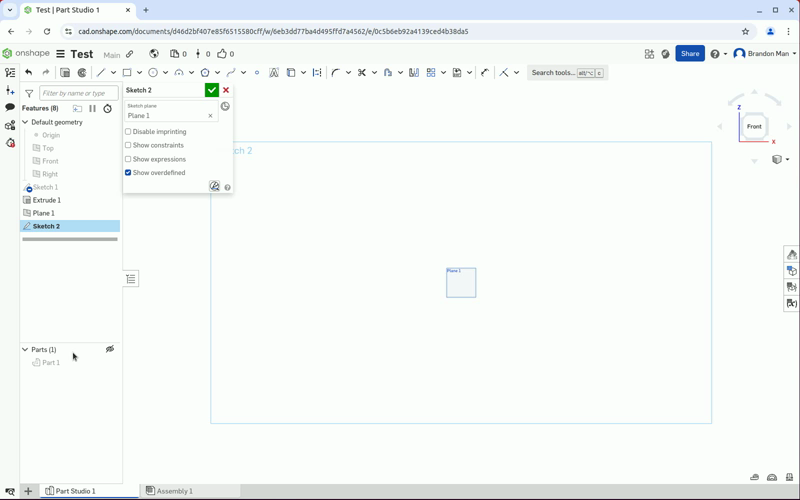
key(c)
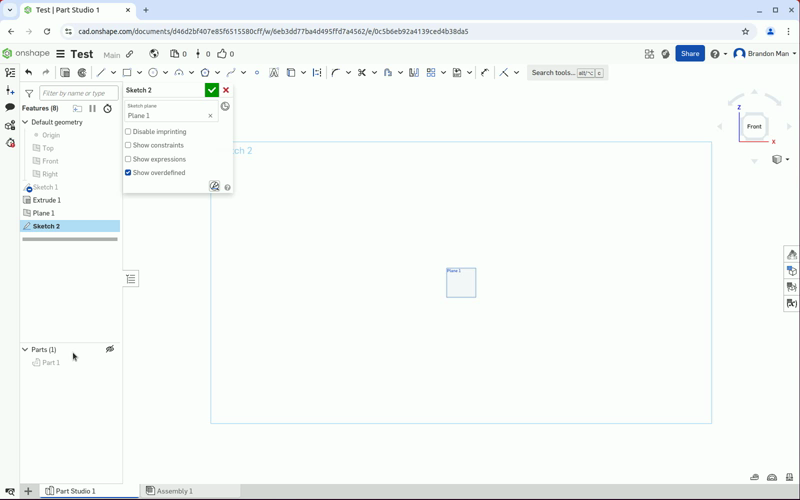
key_down(shift)
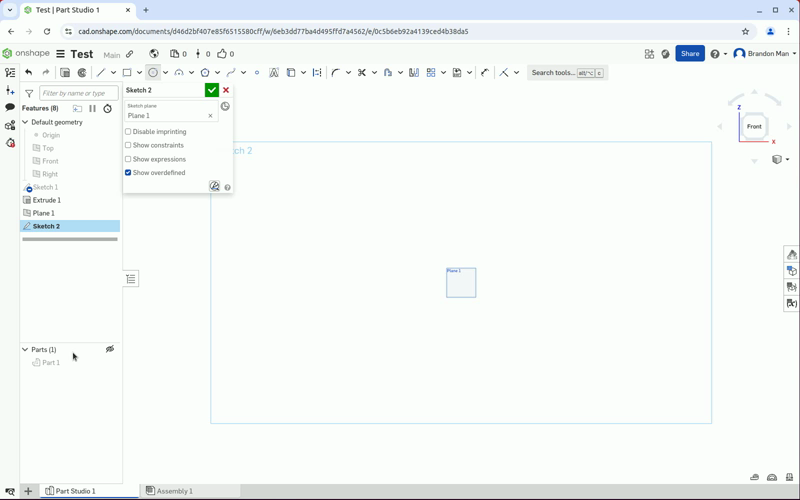
mouse_move(460, 282)
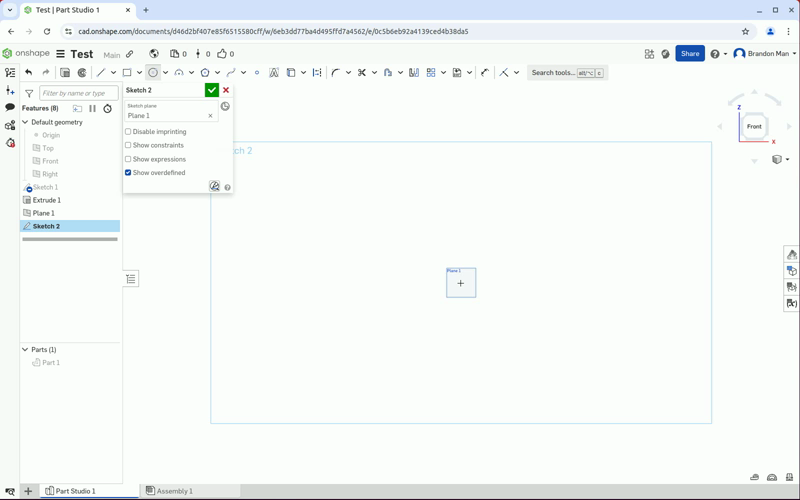
click(460, 282)
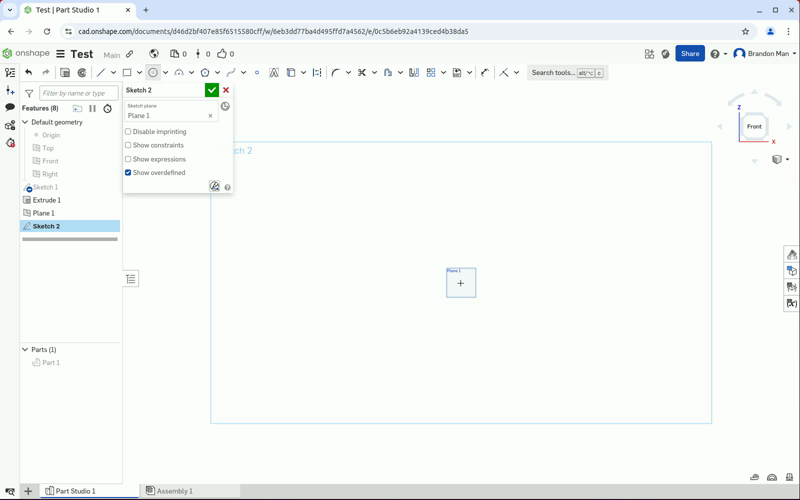
key_up(shift)
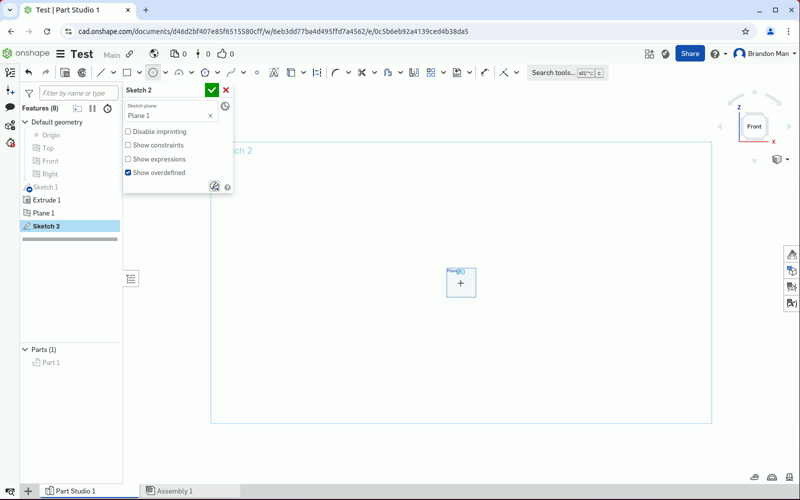
mouse_move(492, 282)
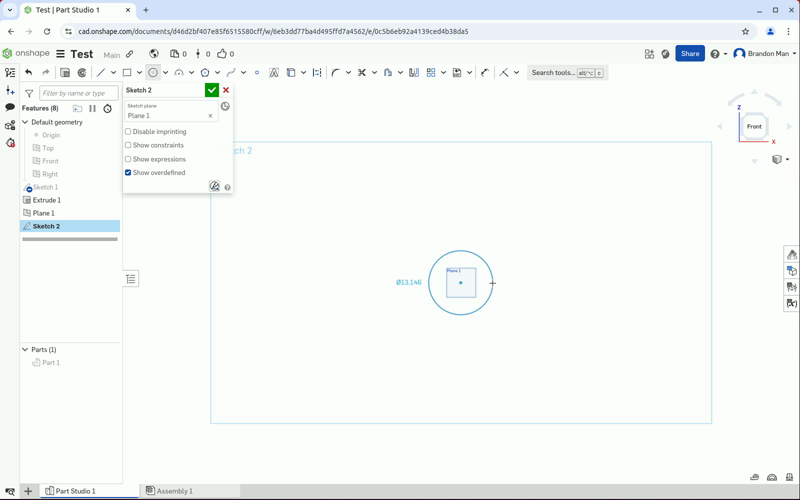
click(492, 282)
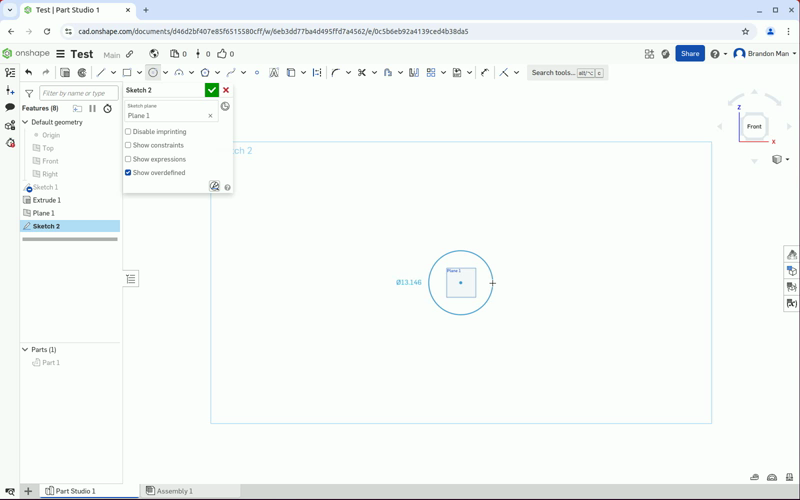
key(esc)
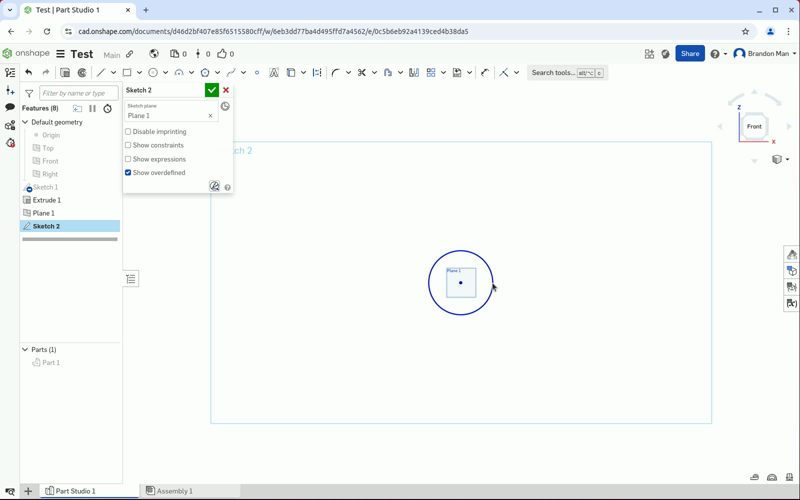
key(c)
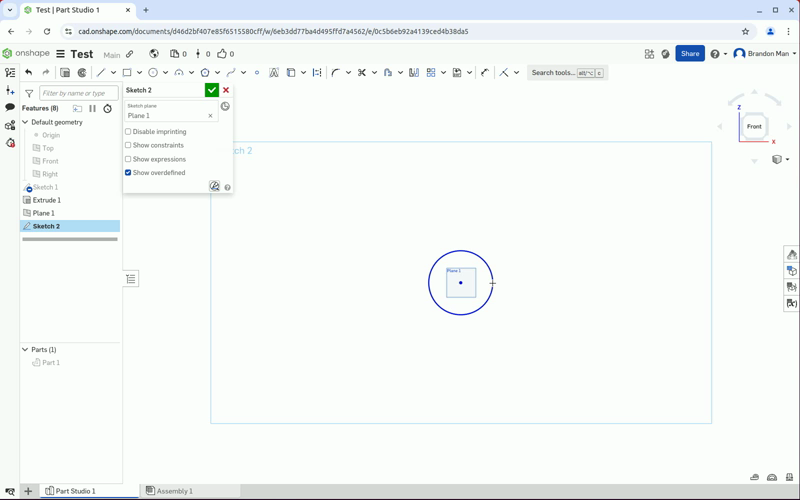
key_down(shift)
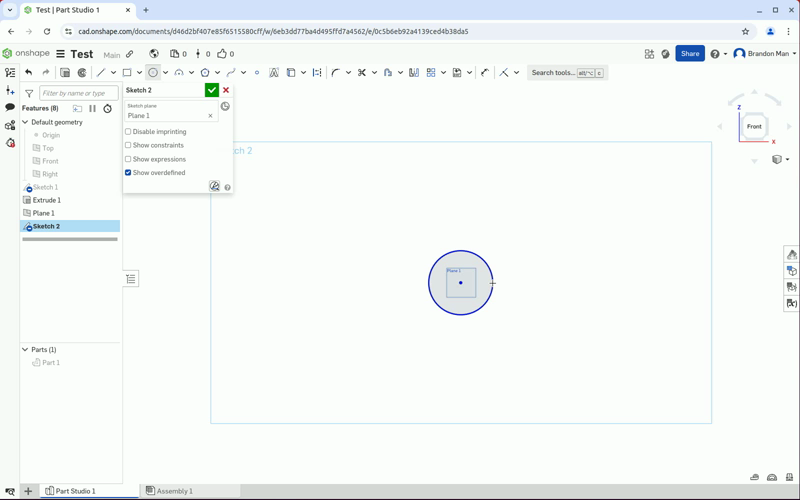
mouse_move(460, 282)
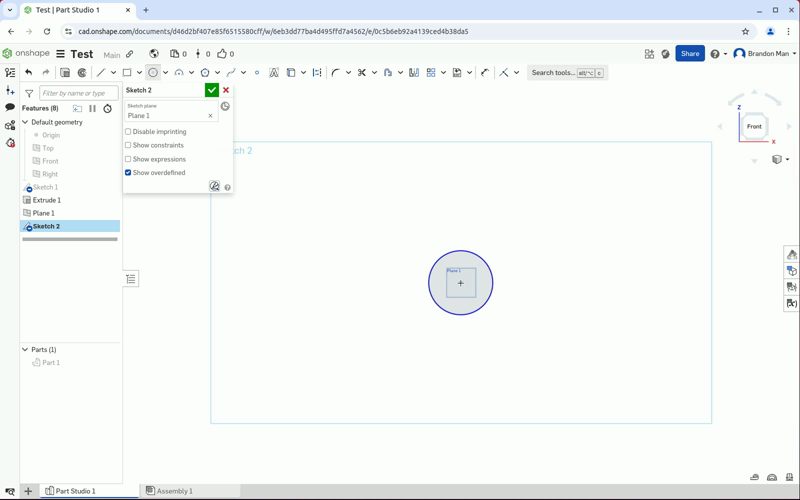
click(460, 282)
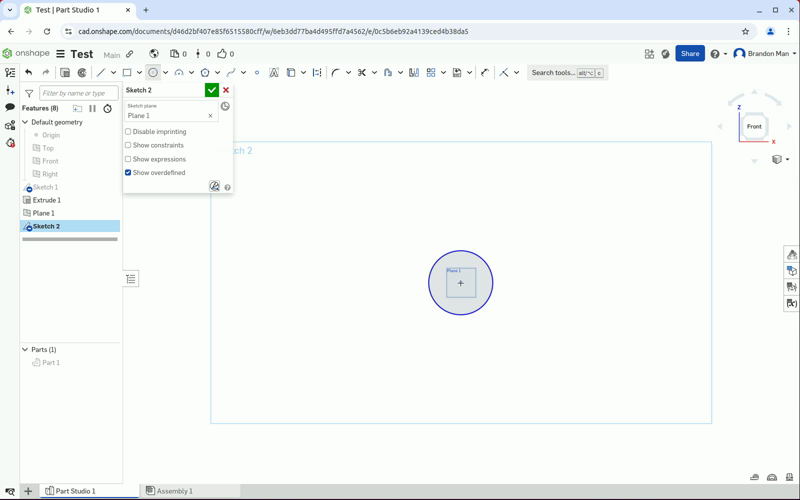
key_up(shift)
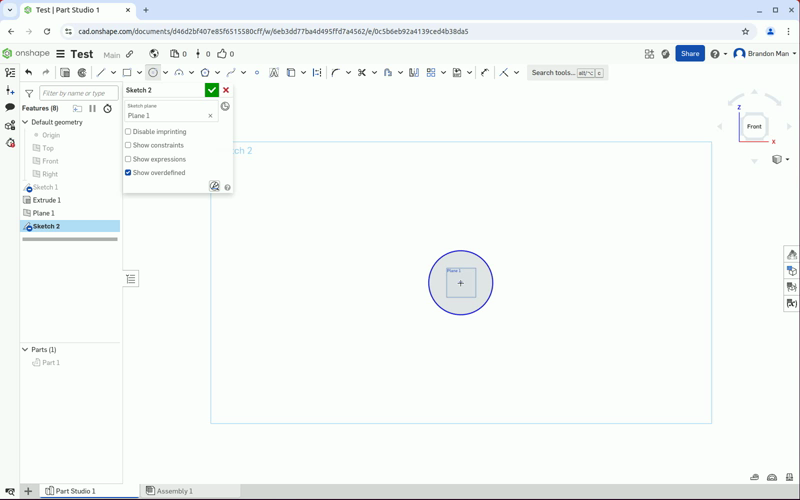
mouse_move(478, 282)
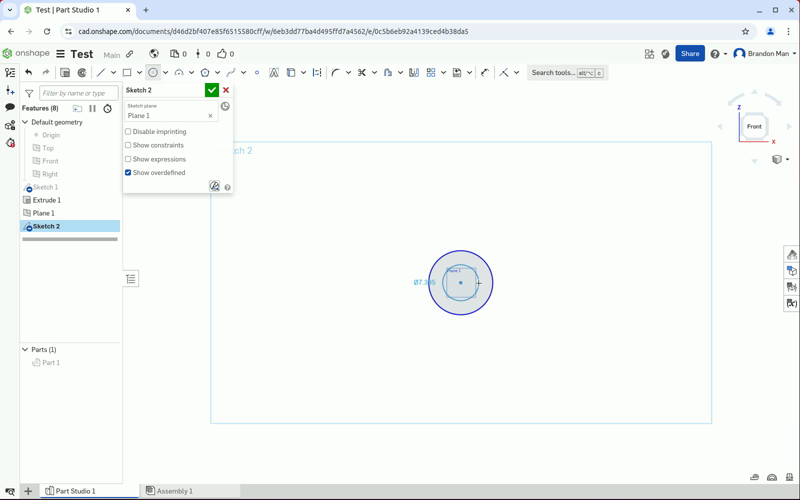
click(478, 282)
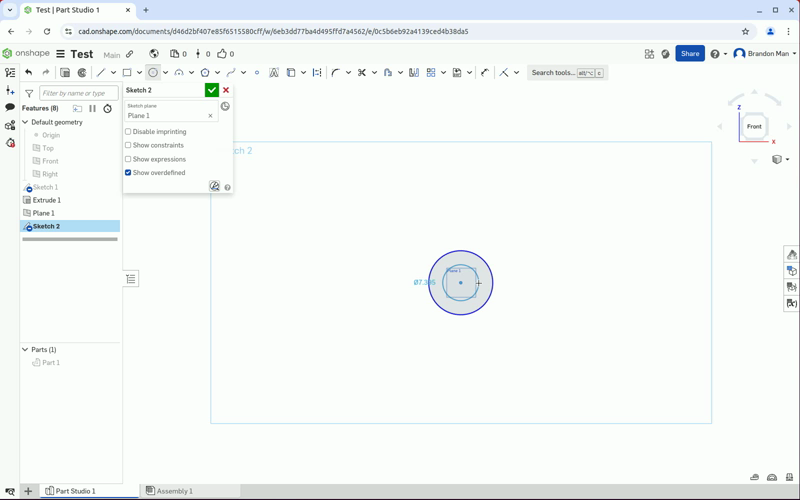
key(esc)
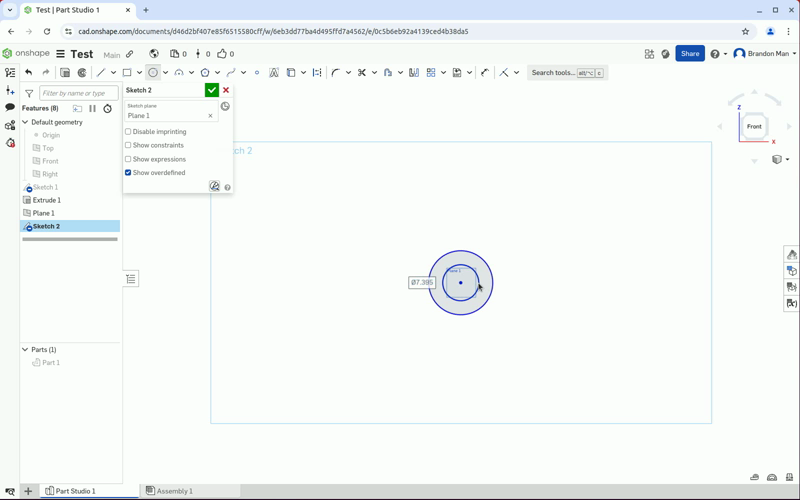
mouse_move(437, 295)
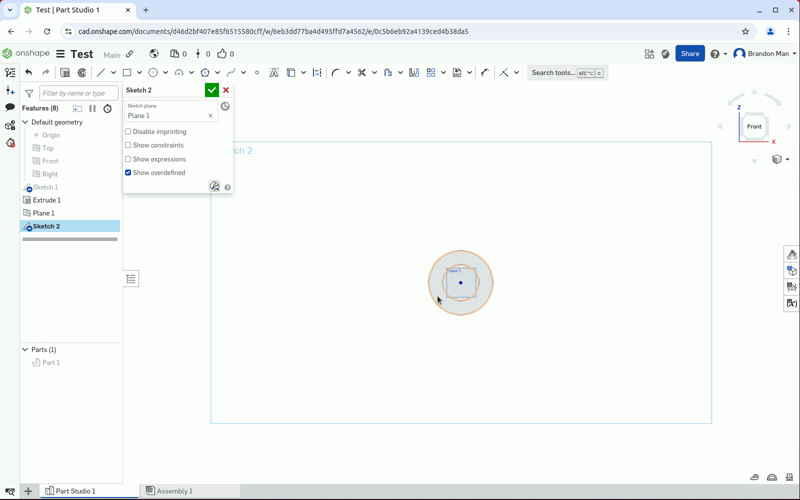
click(437, 295)
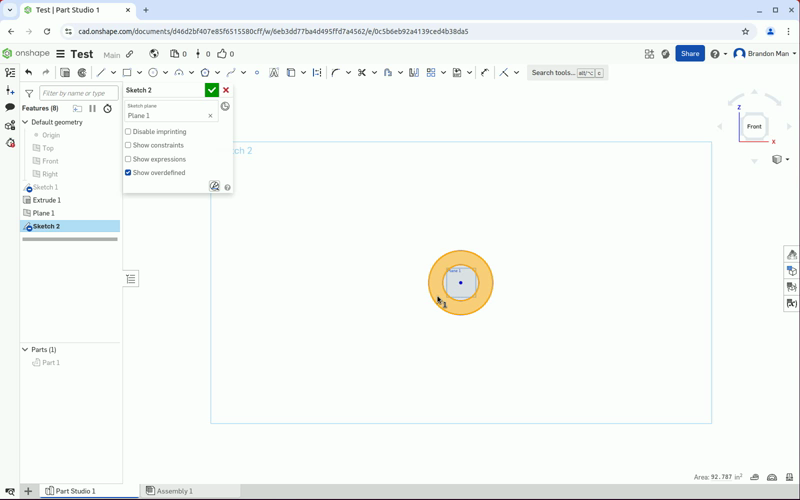
mouse_move(73, 352)
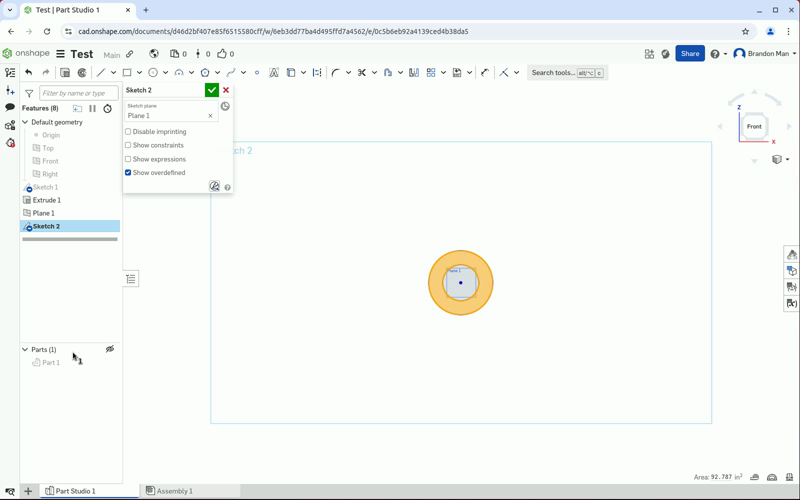
key(shift+y)
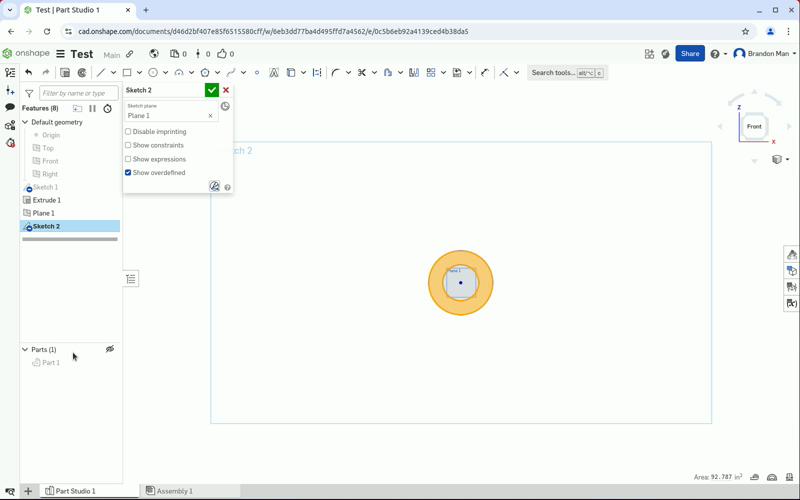
key(shift+e)
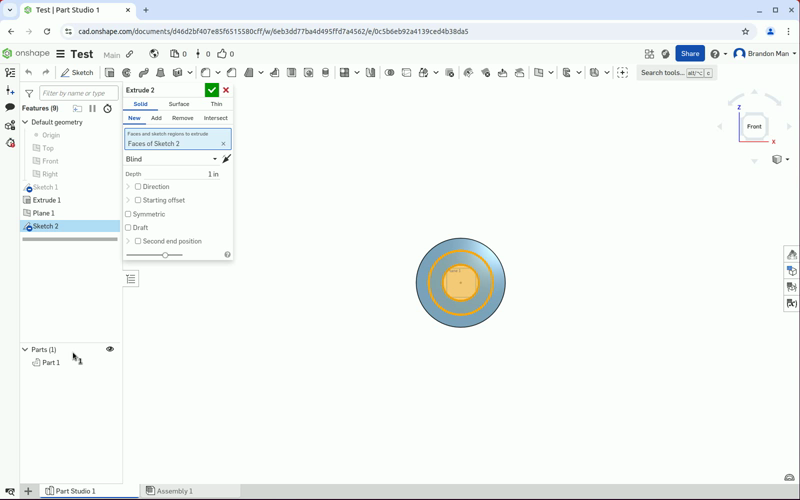
mouse_move(143, 106)
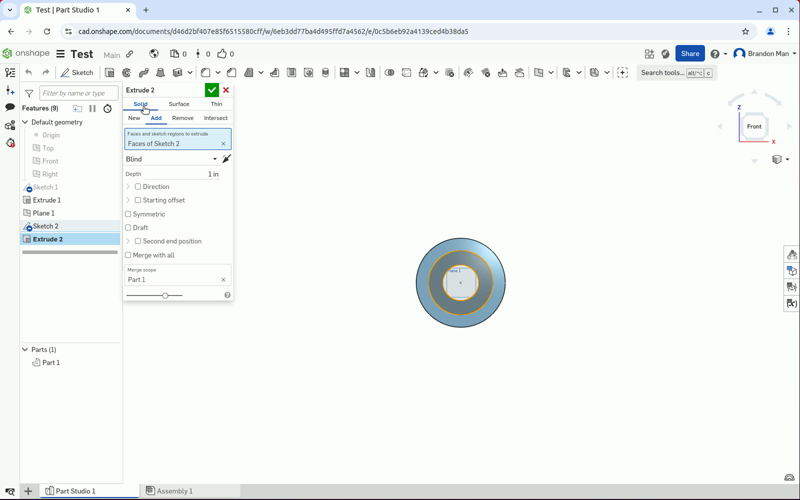
click(143, 106)
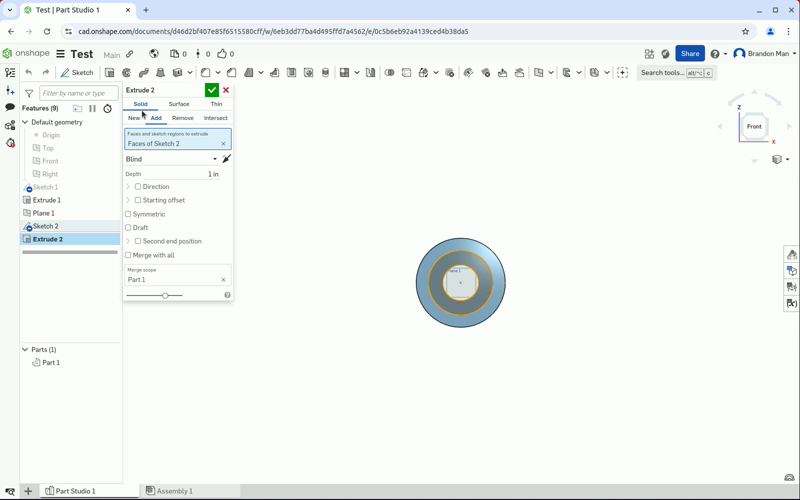
mouse_move(137, 120)
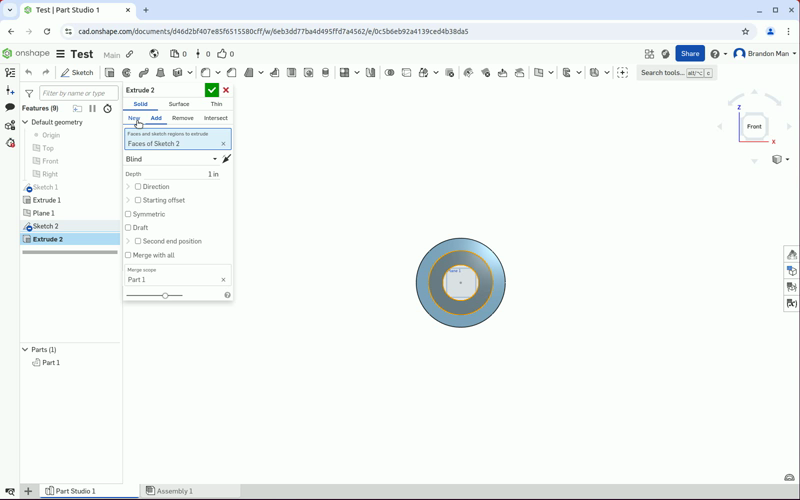
click(137, 120)
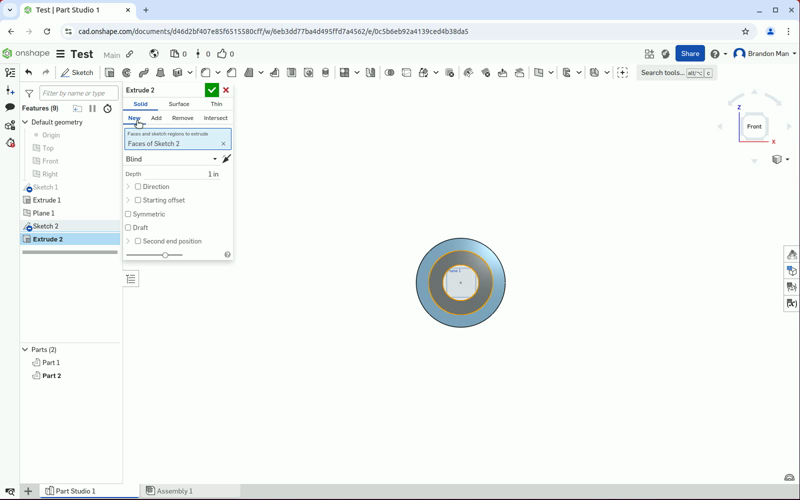
key(tab, 4)
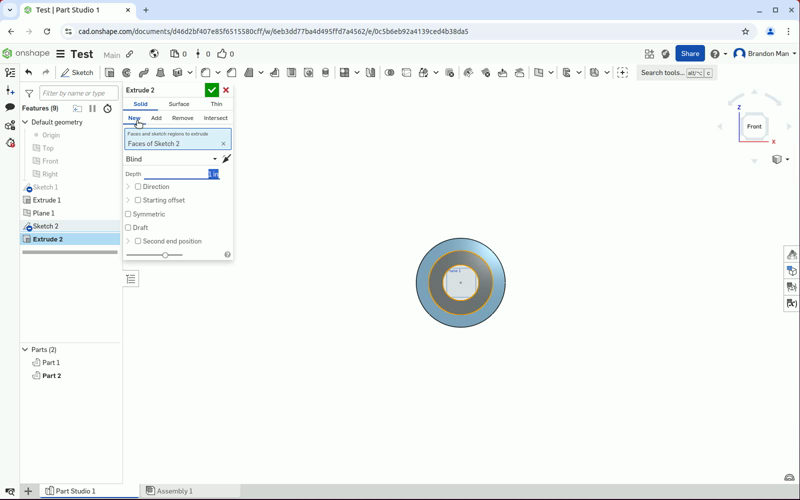
text(1.204)
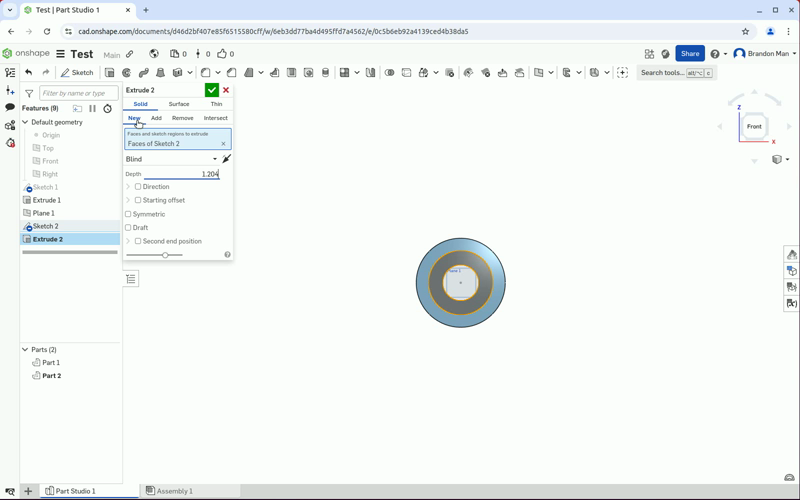
key(enter)
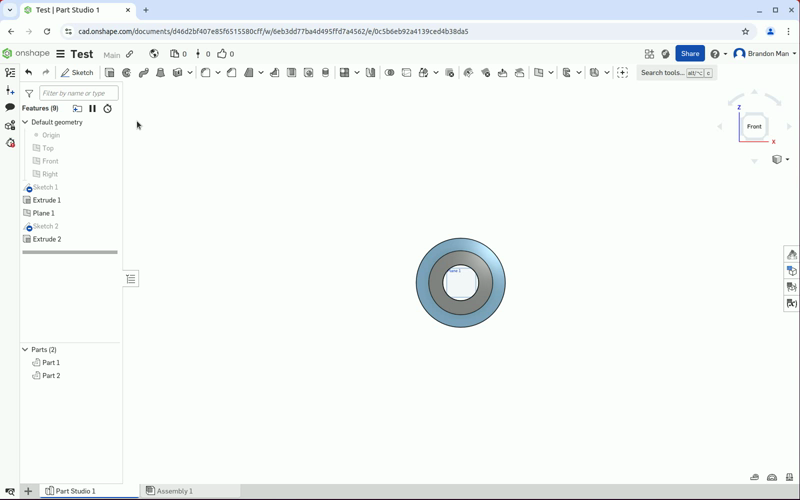
key(shift+h)
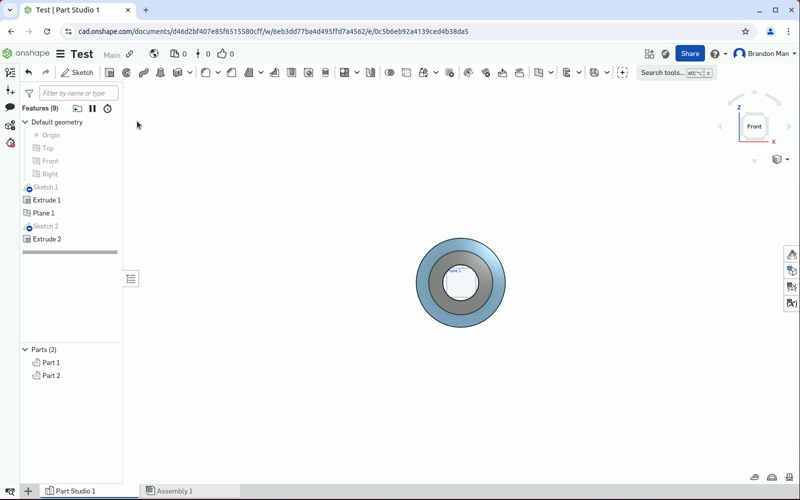
key(shift+h)
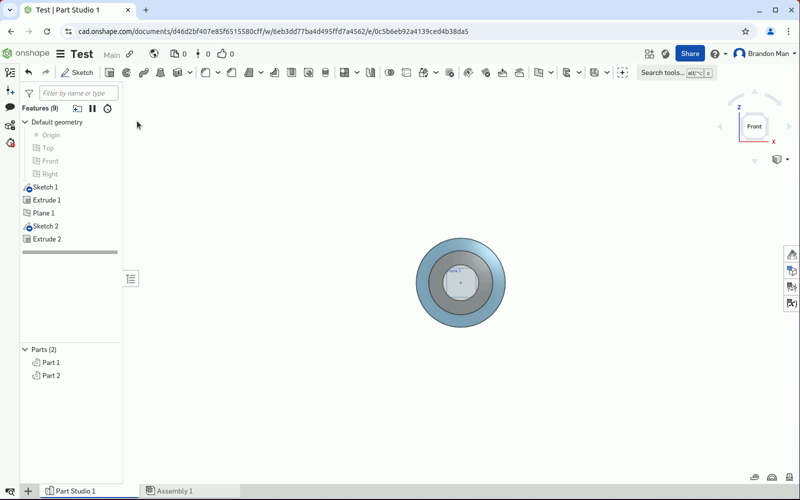
key(shift+7)
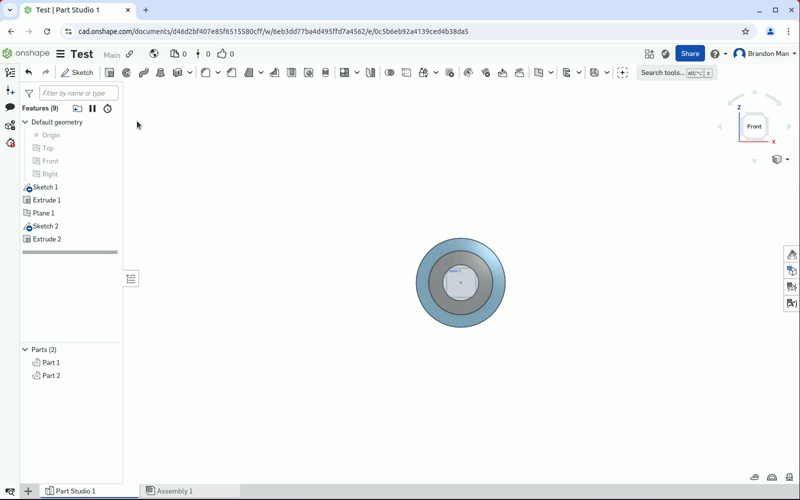
key(left, 2)
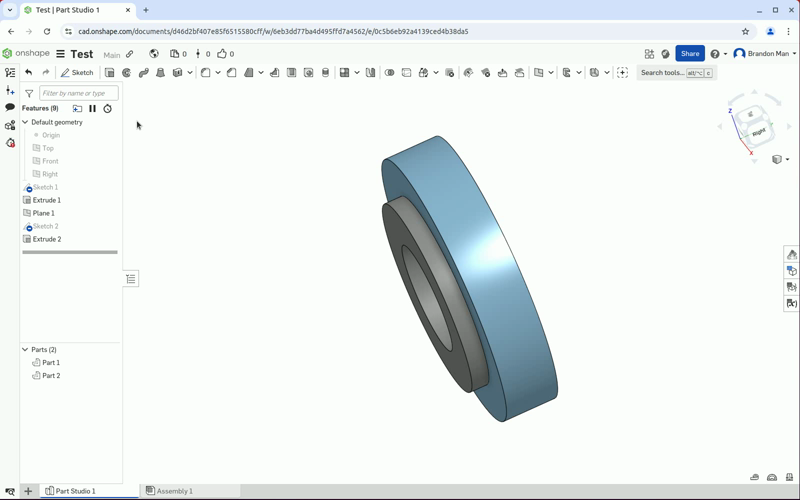
key(down, 2)
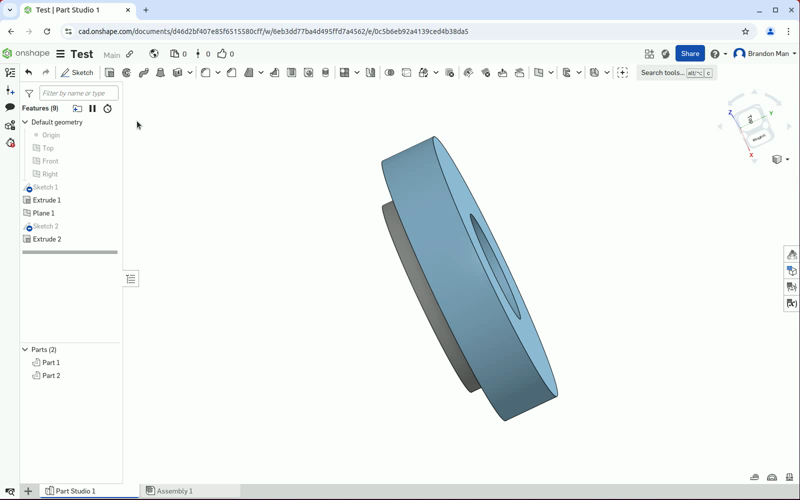
key(up, 2)
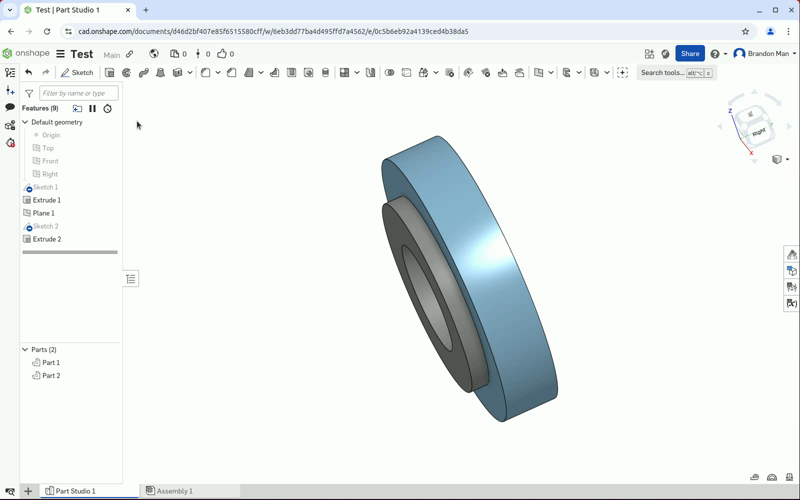
key(right, 2)
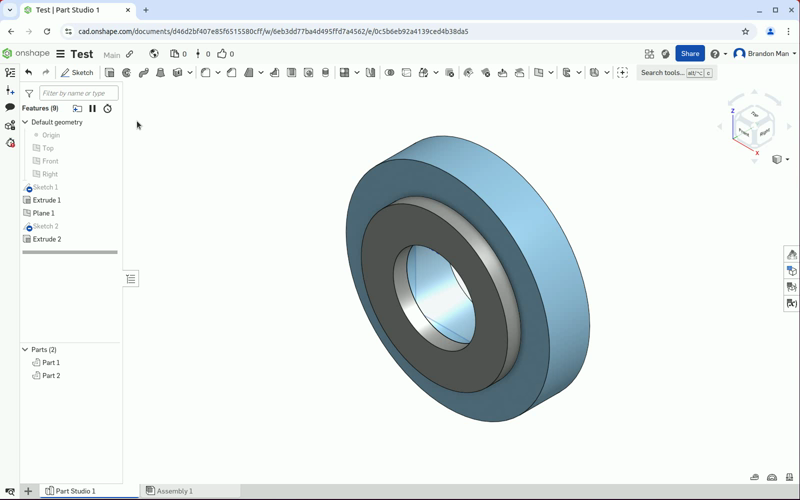
mouse_move(73, 189)
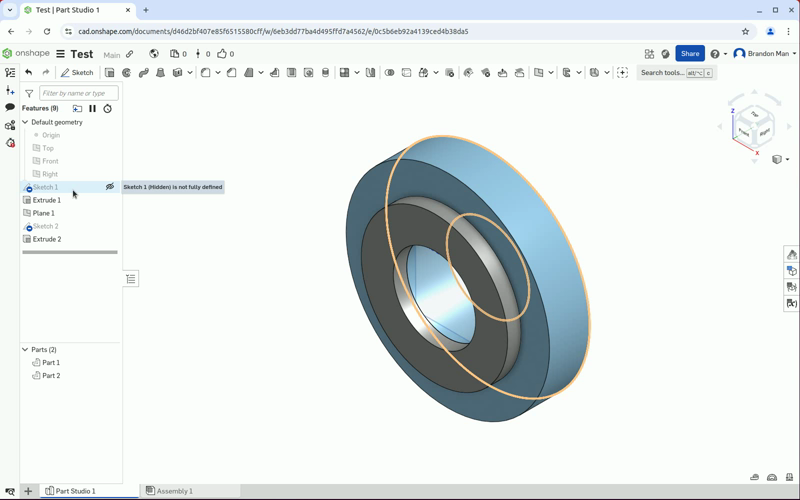
click(73, 189)